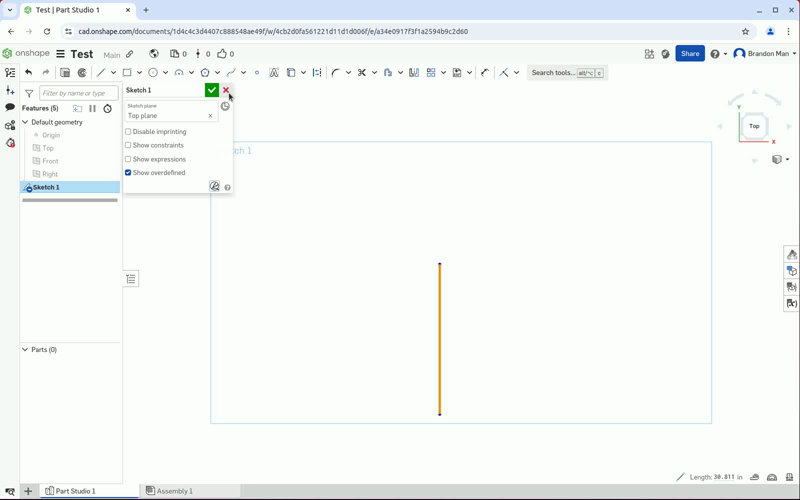
key(shift+h)
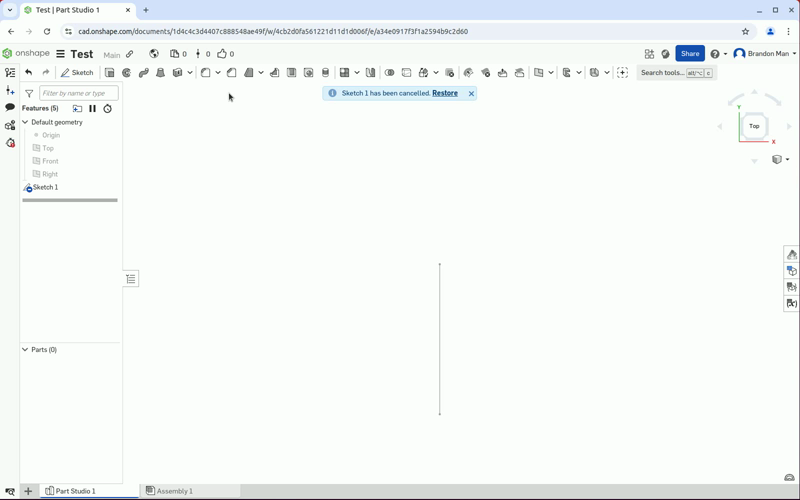
mouse_move(73, 352)
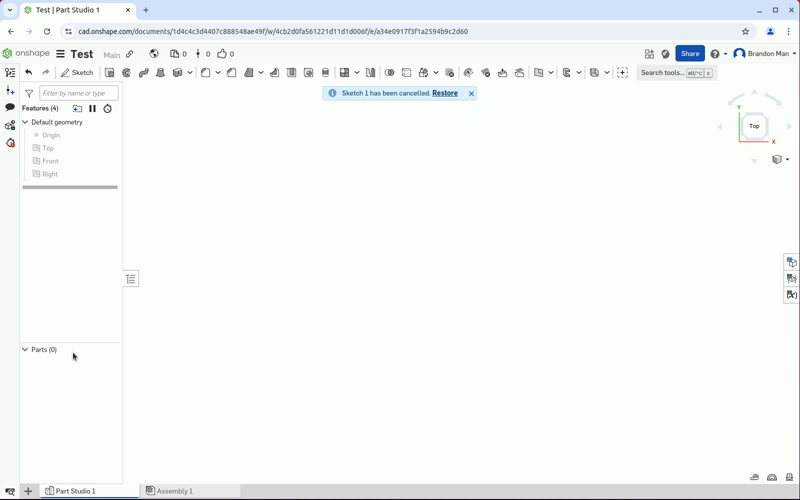
key(y)
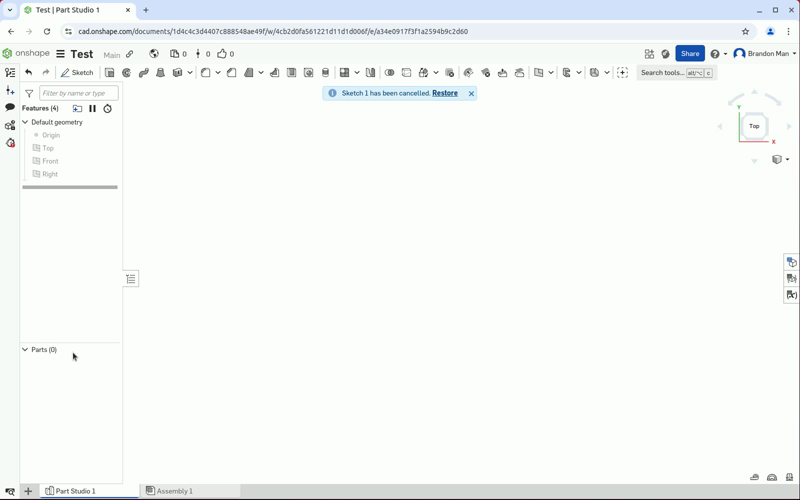
key(shift+p)
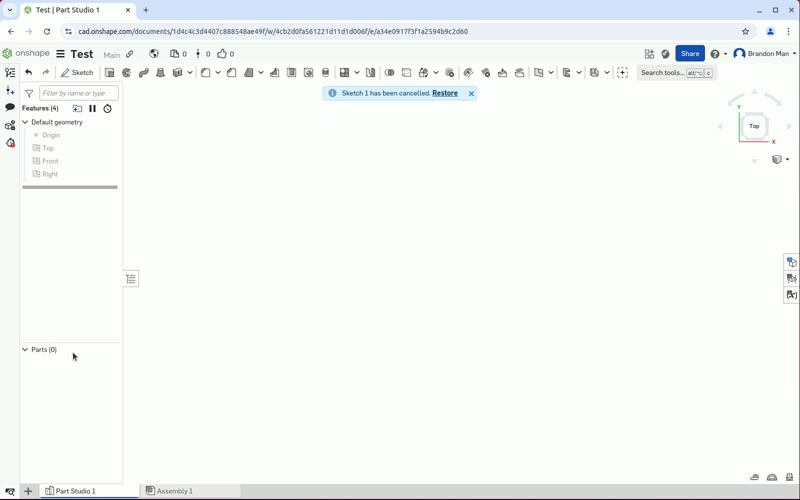
key(space)
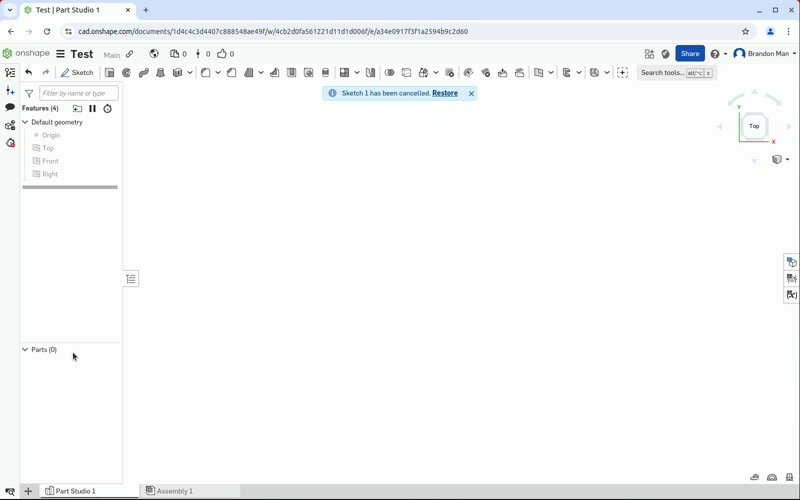
key_down(shift)
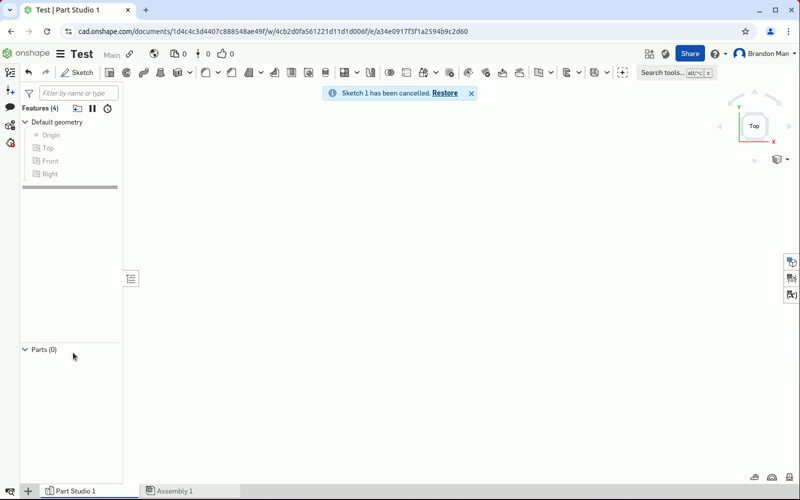
key(up)
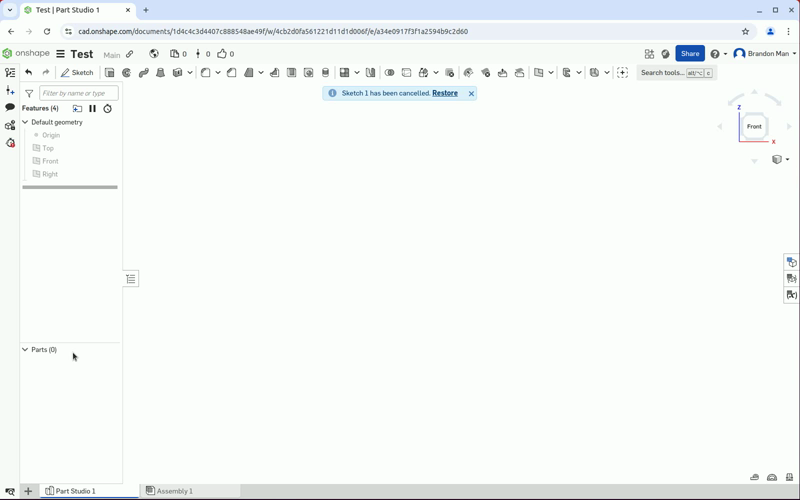
key_up(shift)
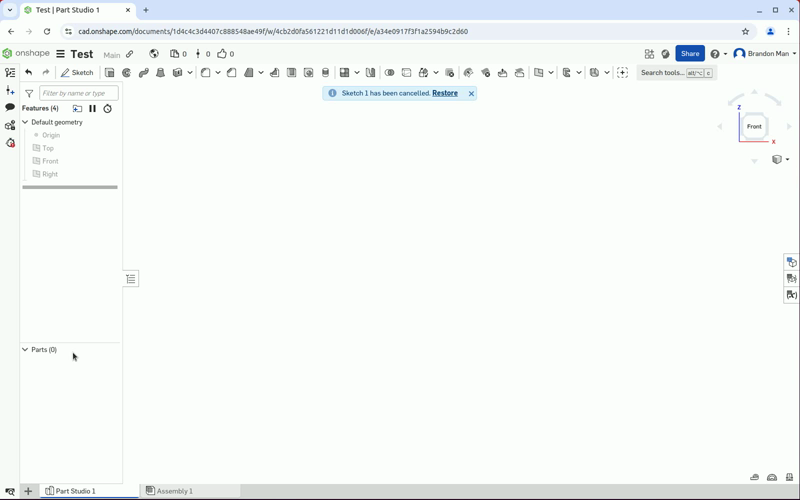
mouse_move(73, 352)
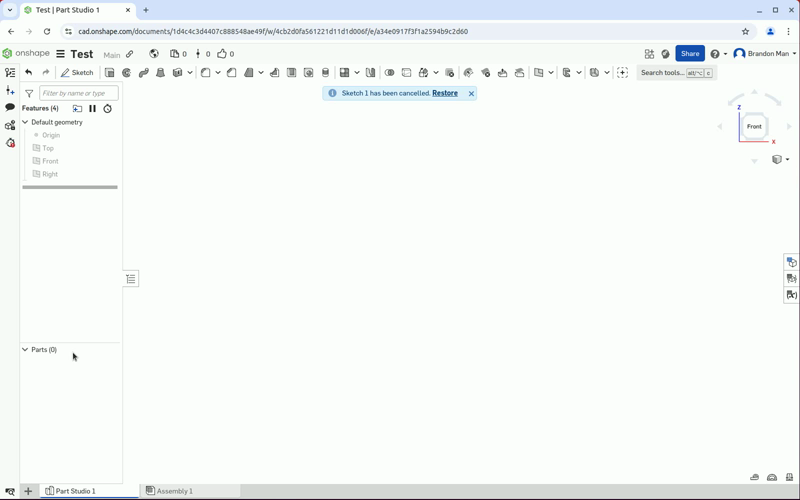
key(shift+y)
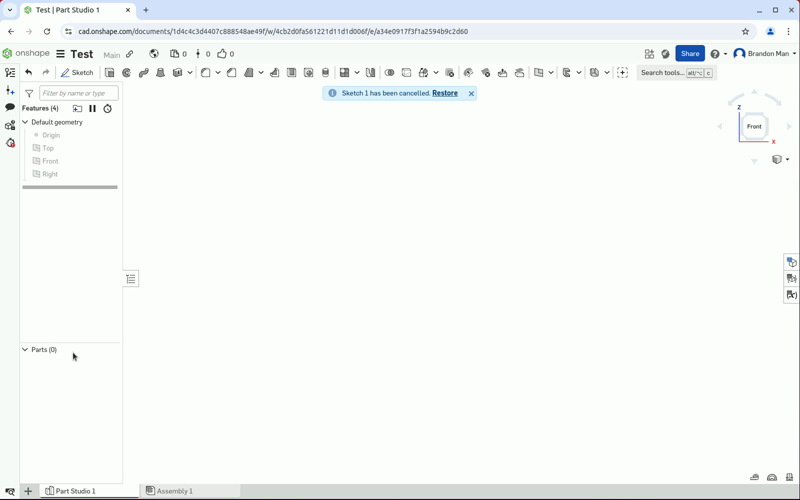
key(shift+s)
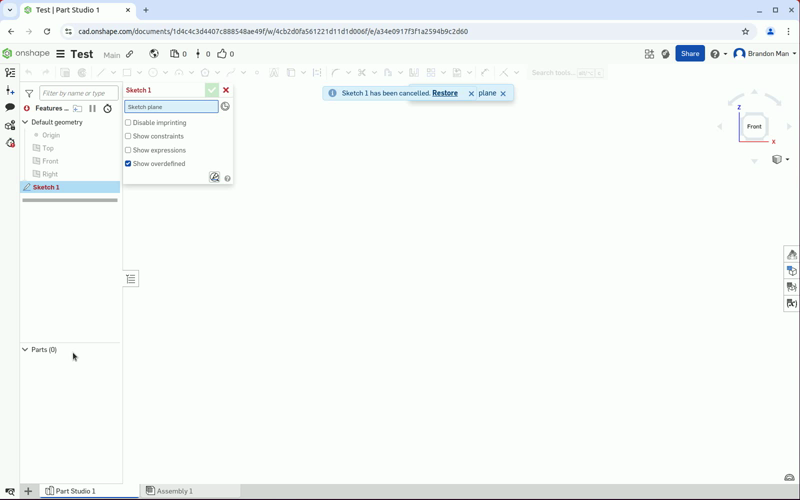
mouse_move(73, 163)
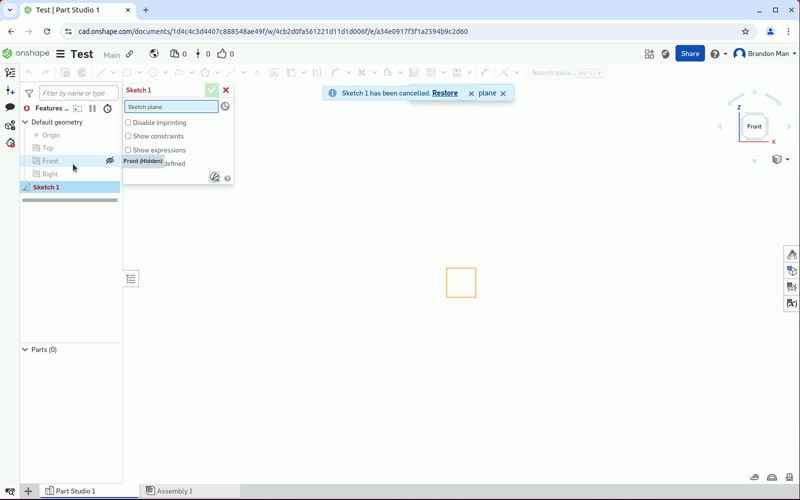
click(73, 163)
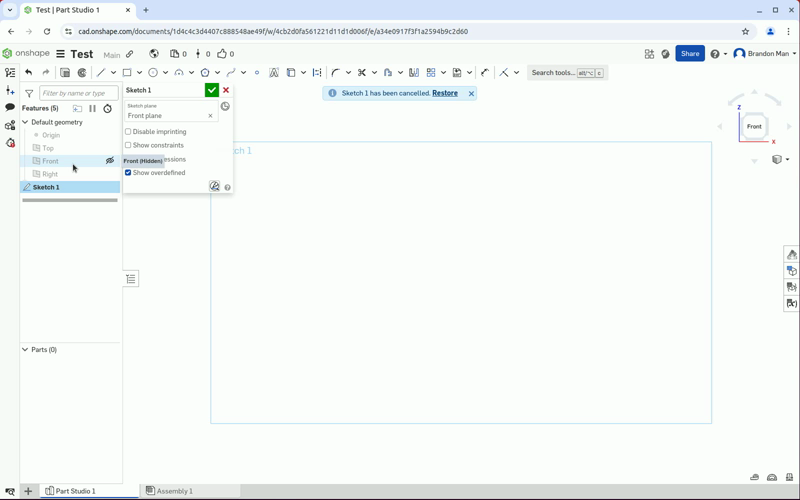
mouse_move(73, 352)
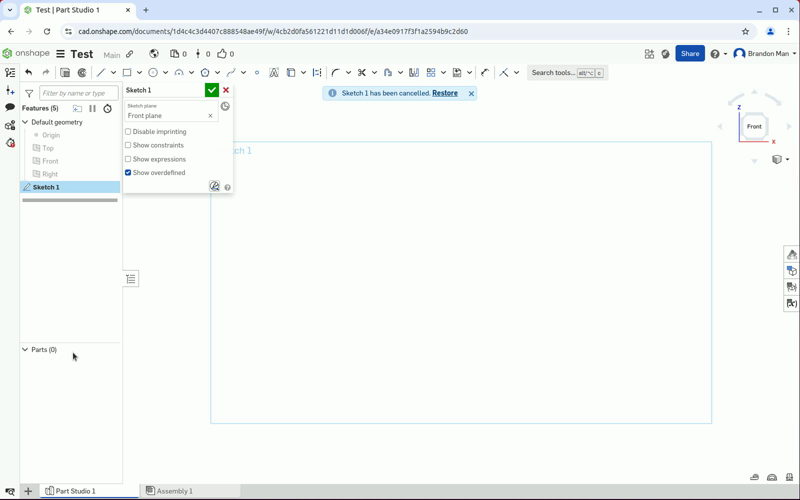
key(y)
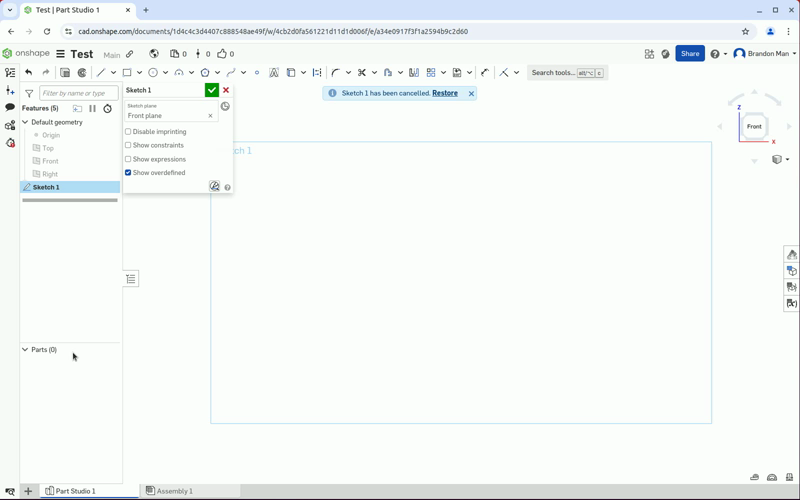
key(l)
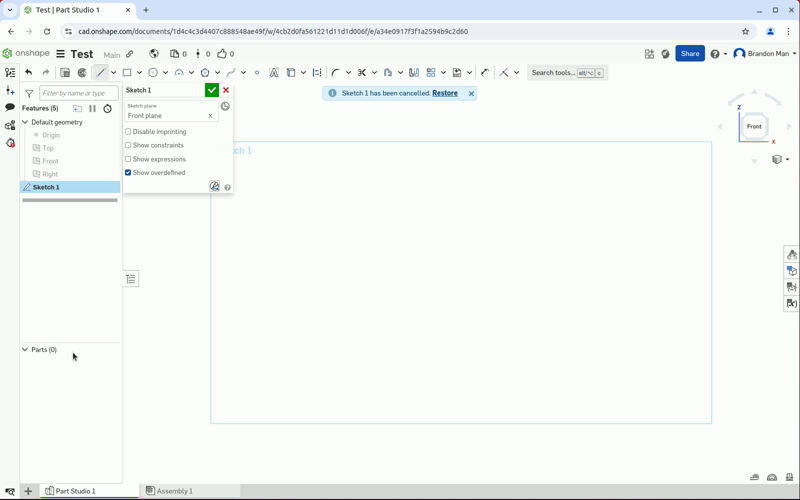
key_down(shift)
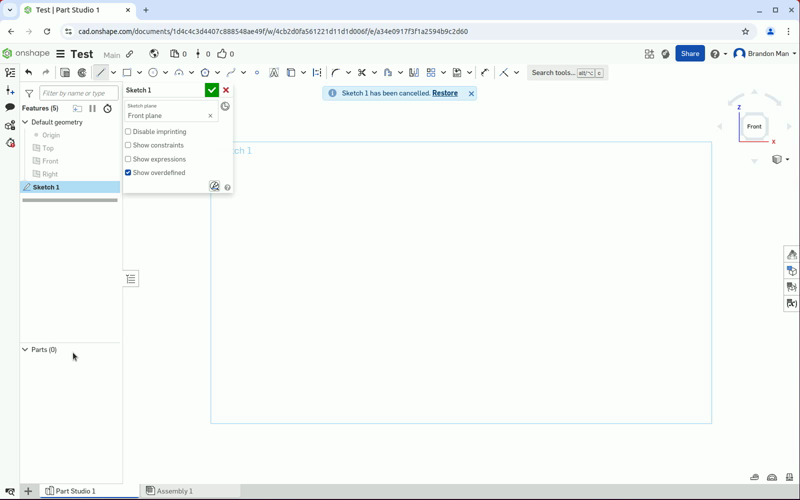
mouse_move(348, 339)
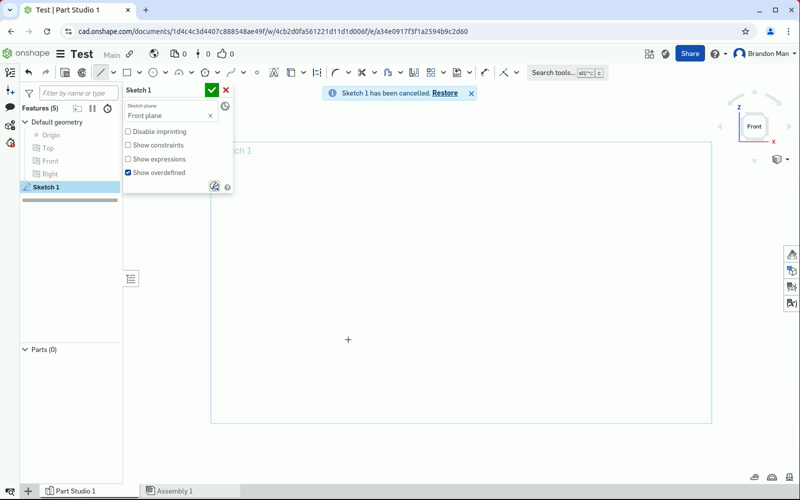
click(348, 339)
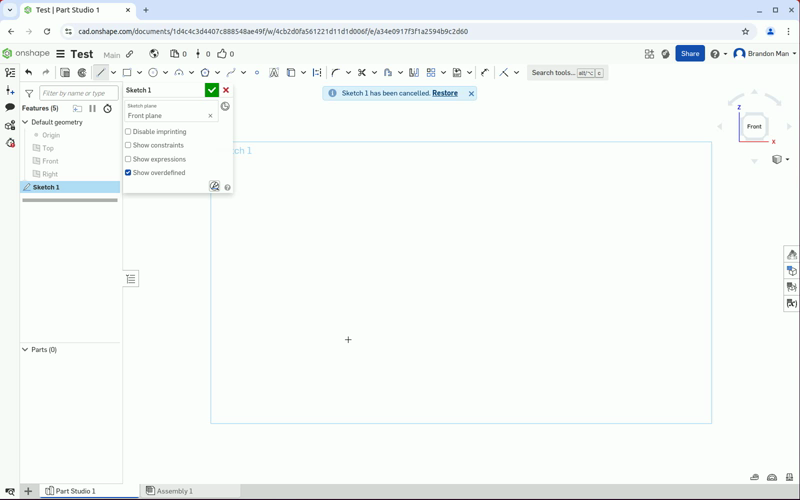
key_up(shift)
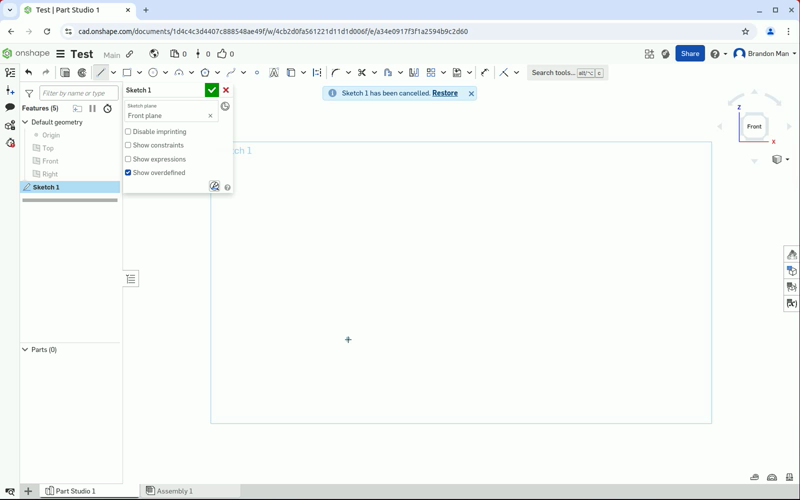
key_down(shift)
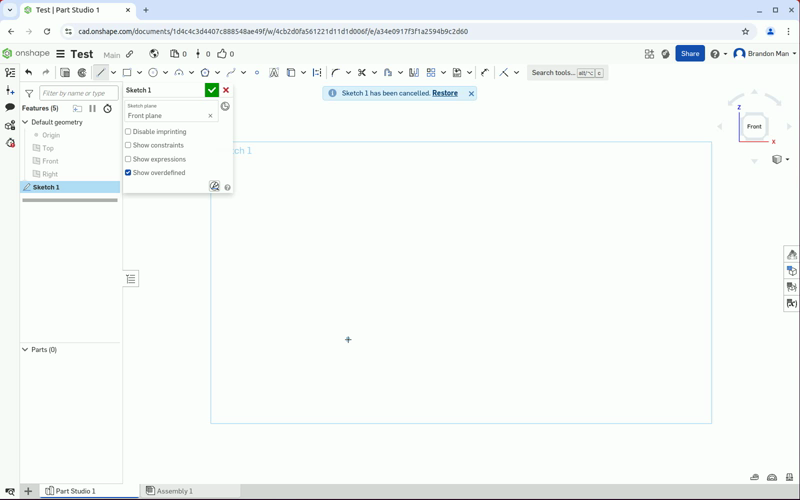
mouse_move(572, 339)
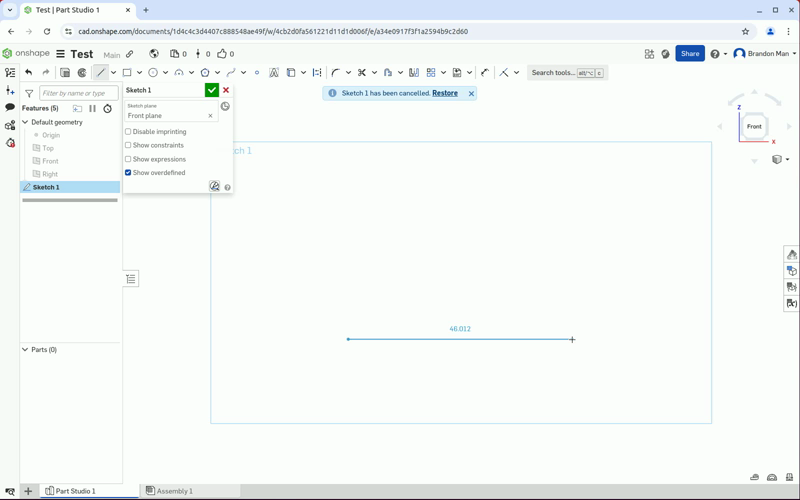
click(572, 339)
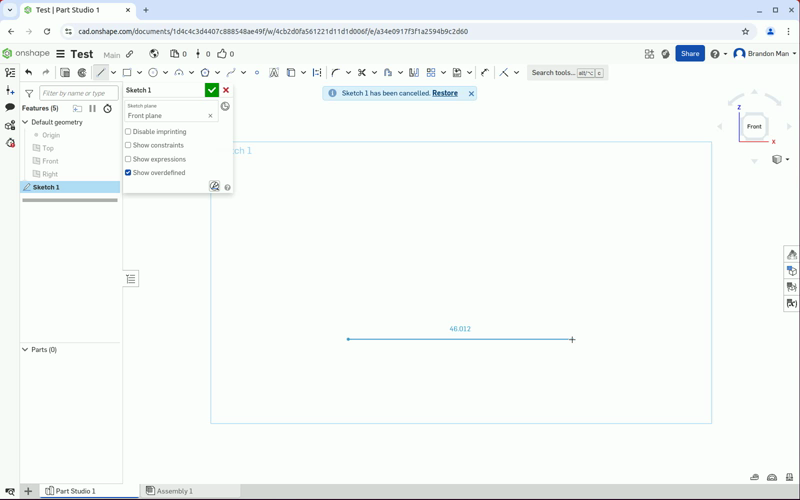
key_up(shift)
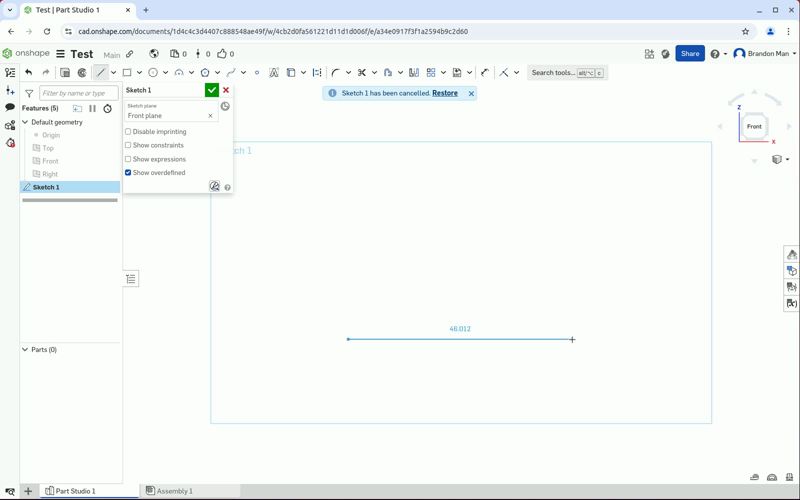
key_down(shift)
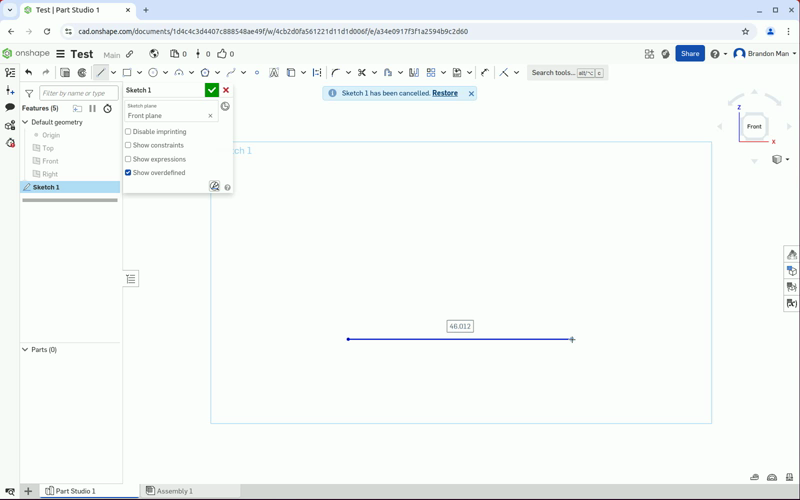
mouse_move(572, 226)
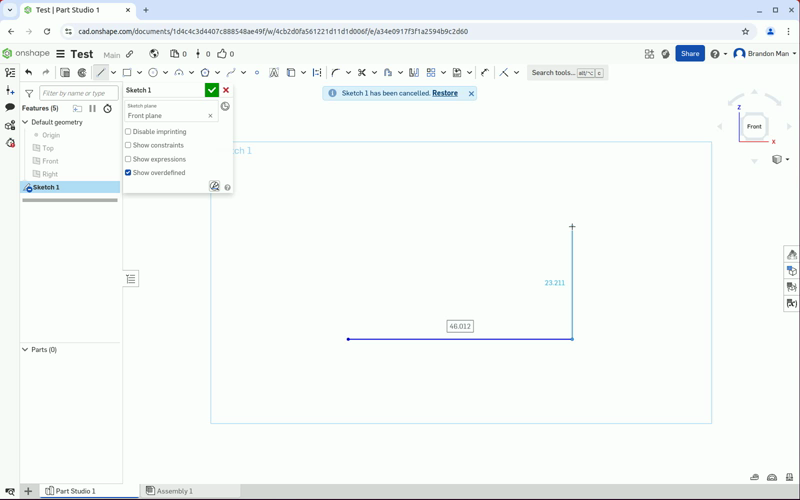
click(572, 226)
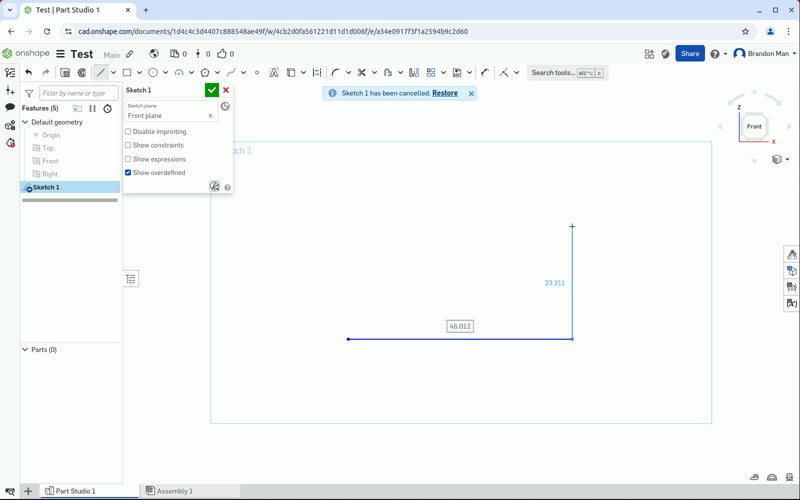
key_up(shift)
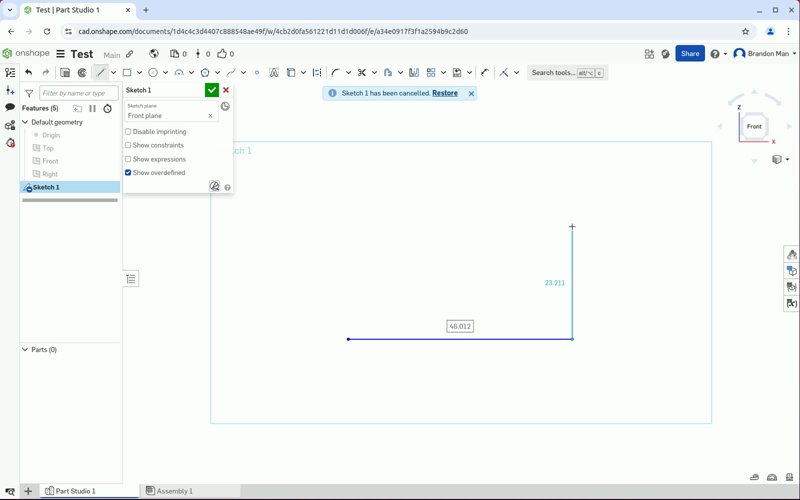
key_down(shift)
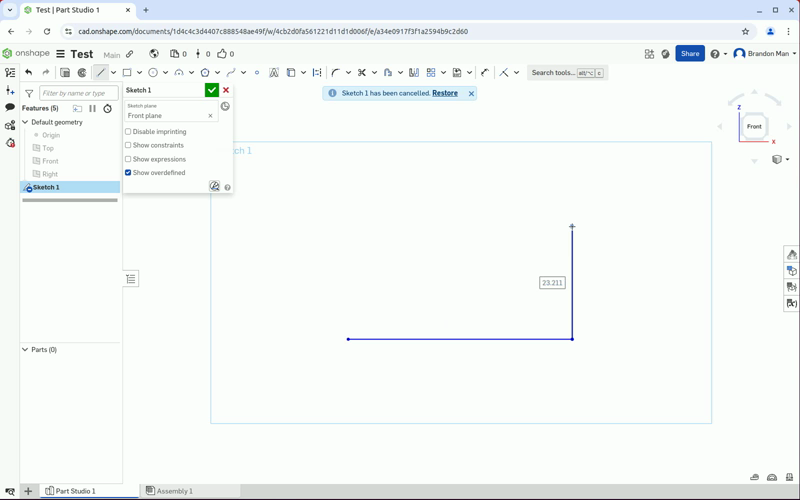
mouse_move(348, 226)
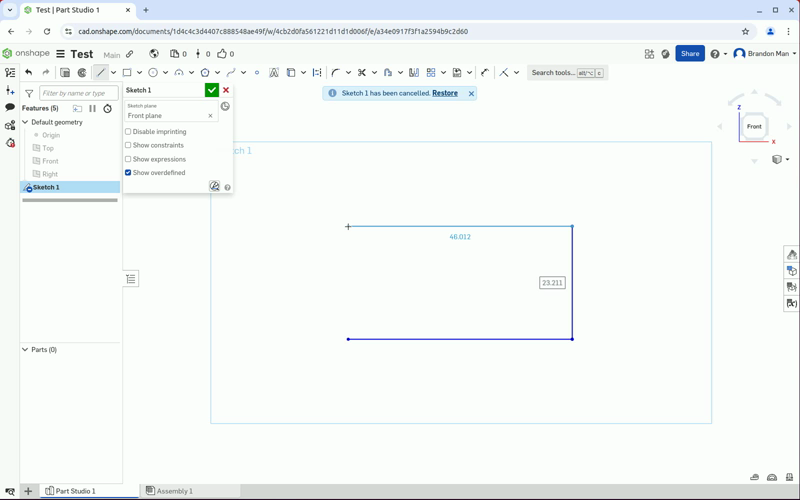
click(348, 226)
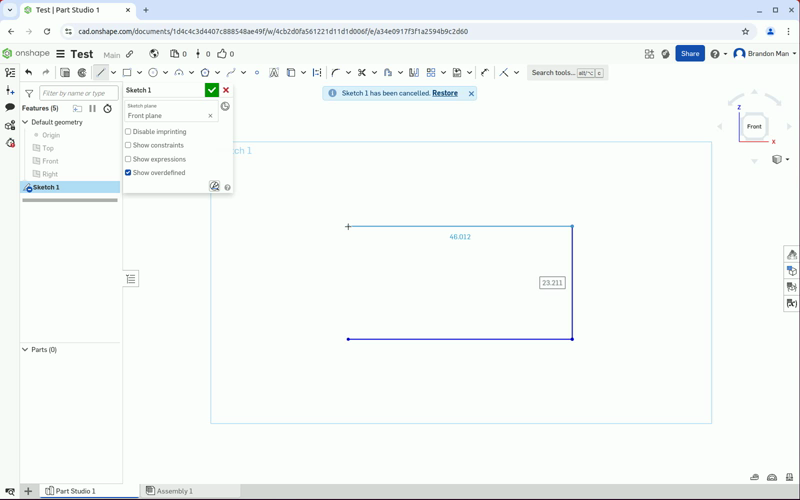
key_up(shift)
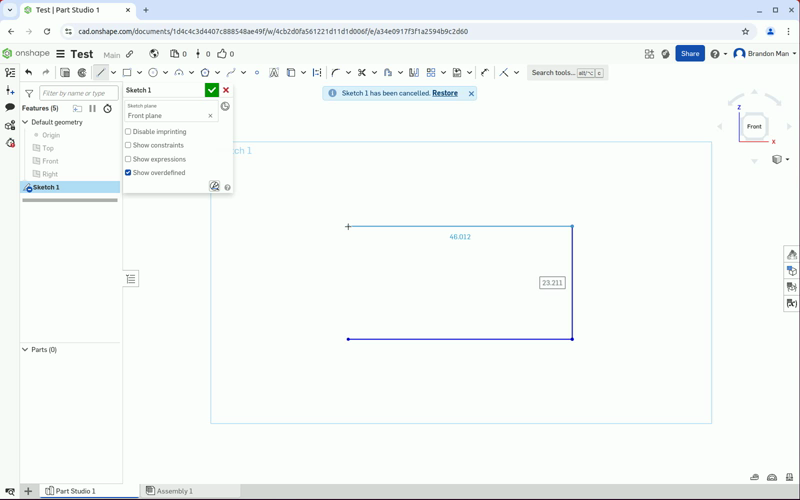
key_down(shift)
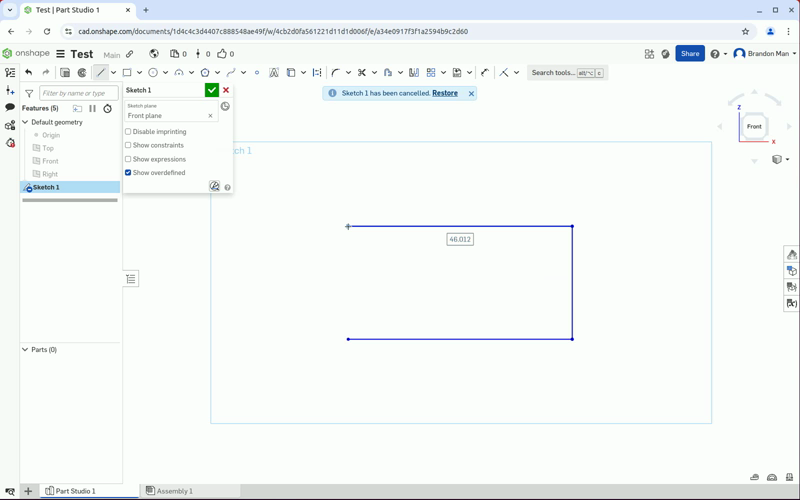
mouse_move(348, 339)
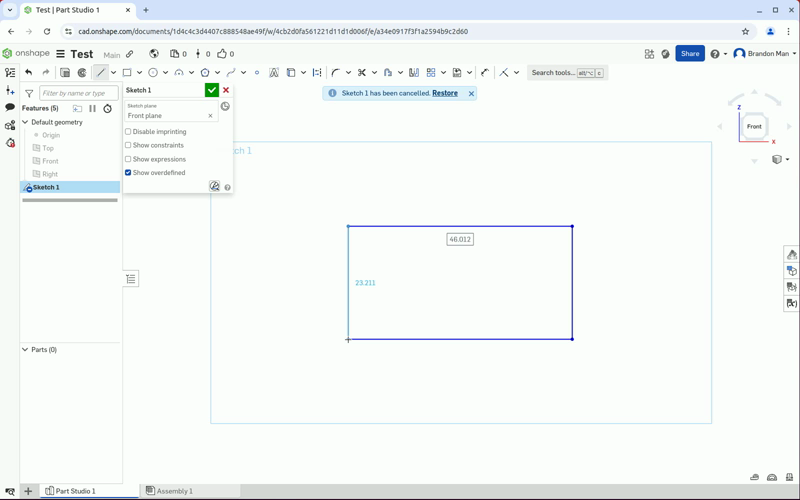
key_up(shift)
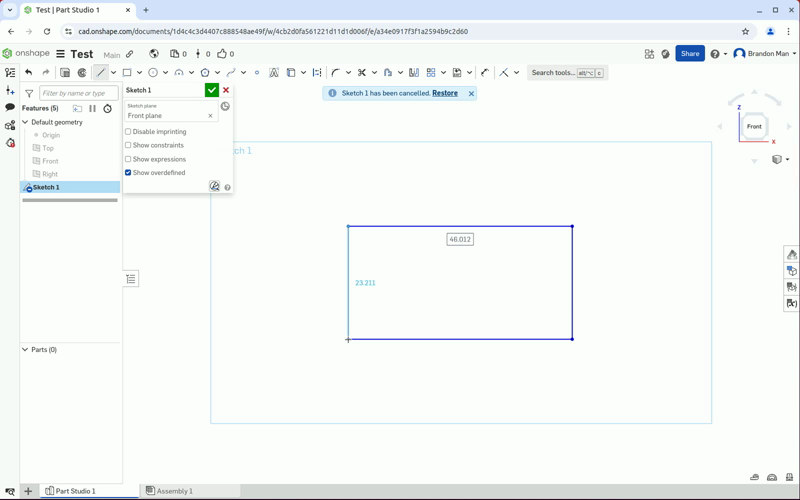
click(348, 339)
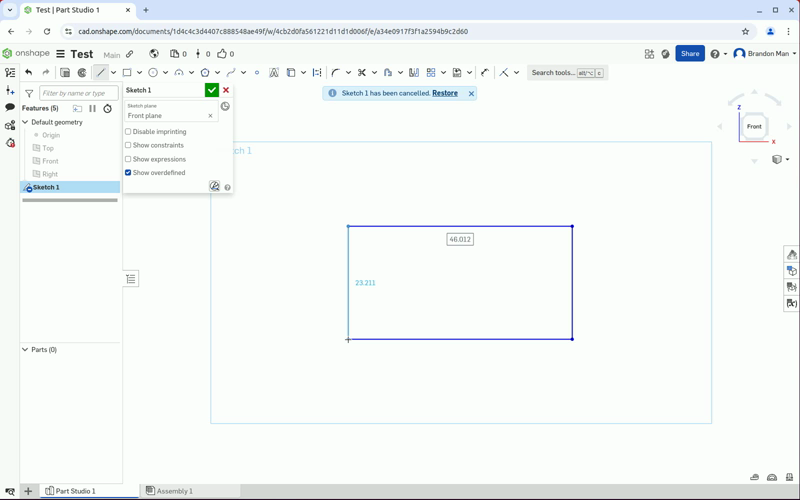
key(esc)
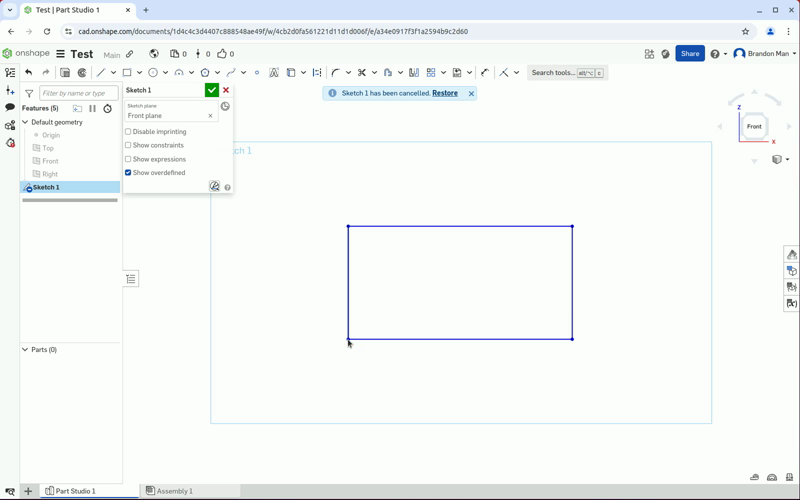
mouse_move(507, 306)
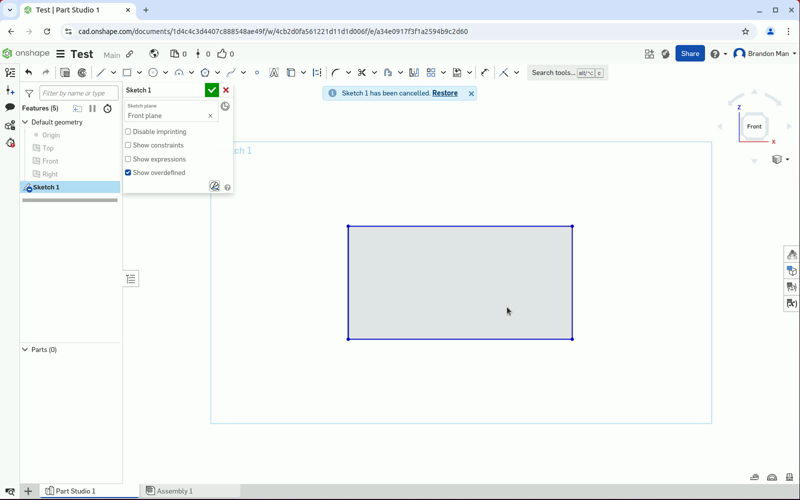
click(507, 306)
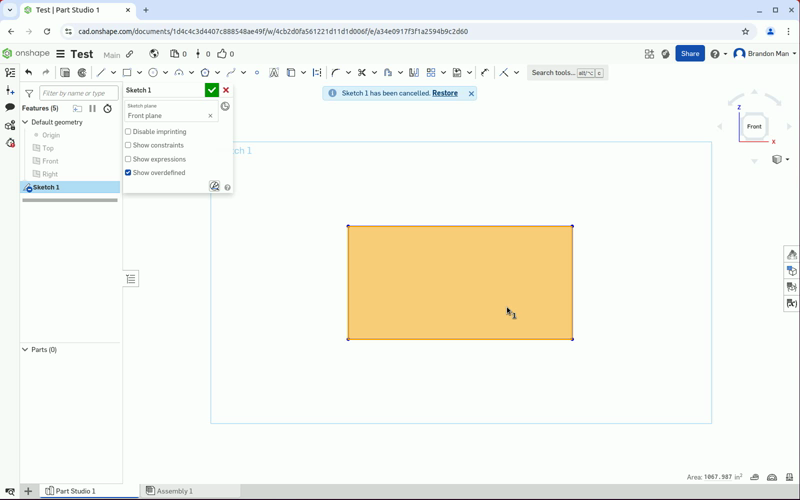
mouse_move(73, 352)
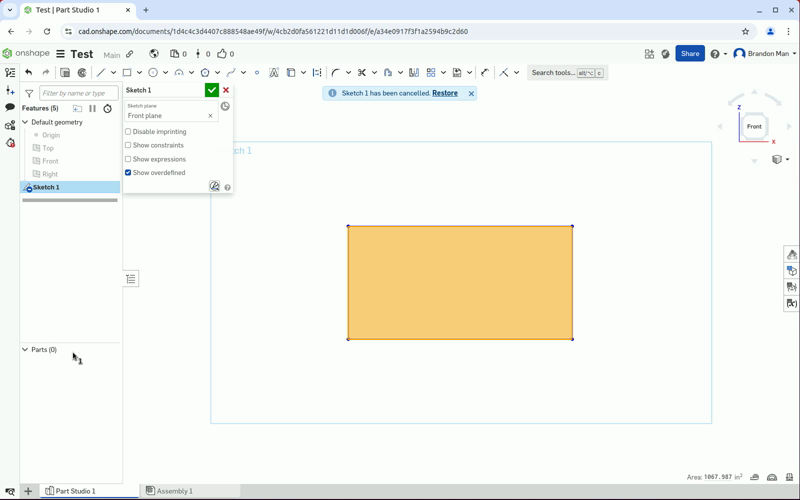
key(shift+y)
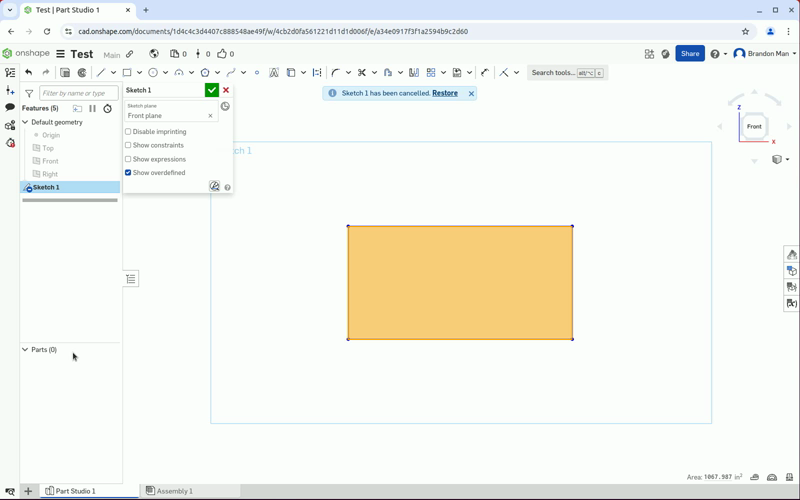
key(shift+e)
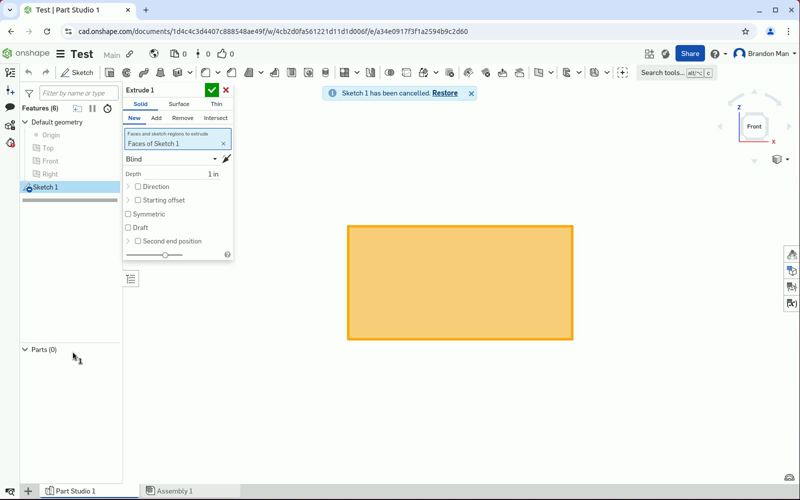
mouse_move(143, 106)
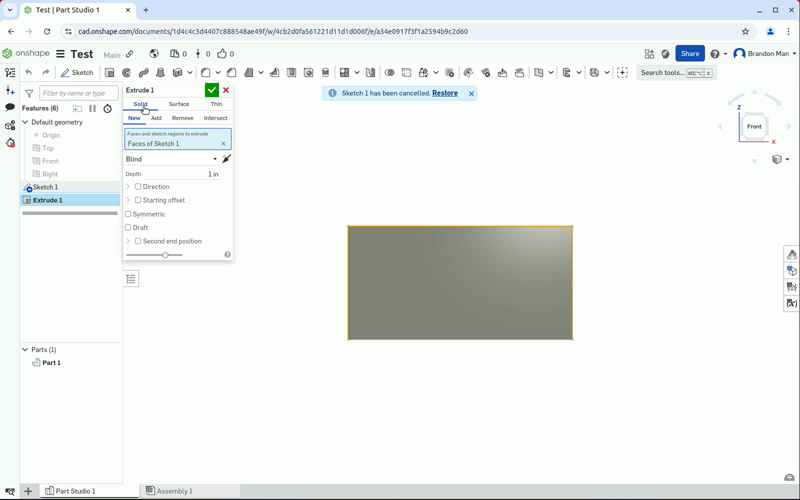
click(143, 106)
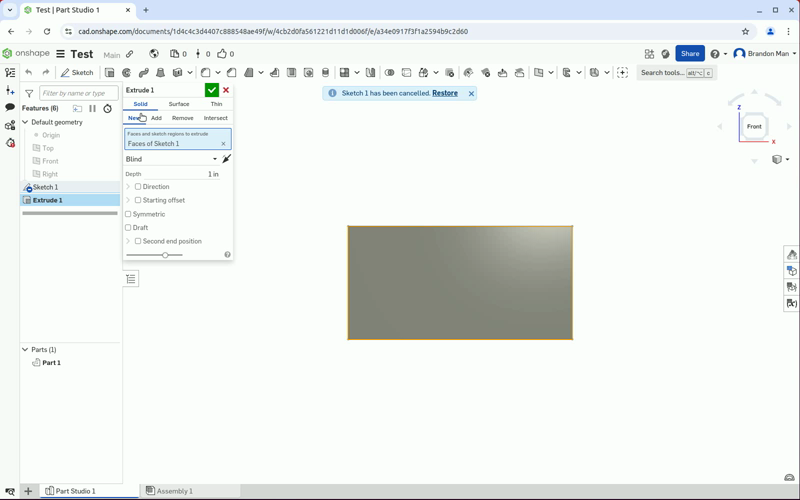
mouse_move(137, 120)
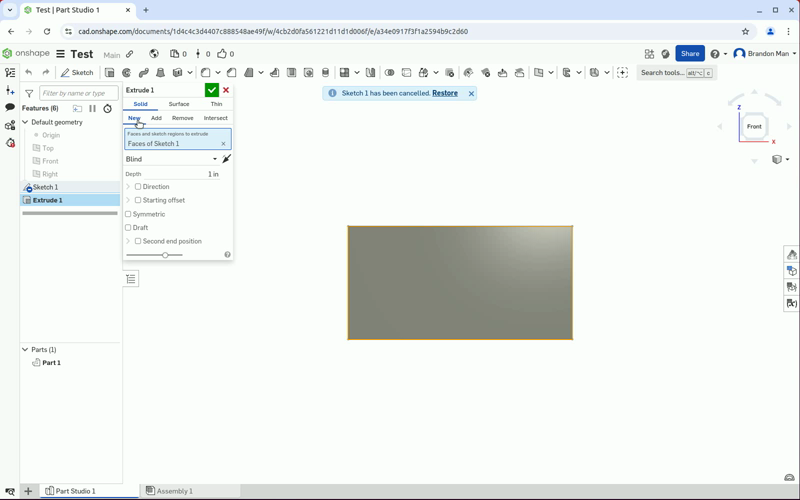
click(137, 120)
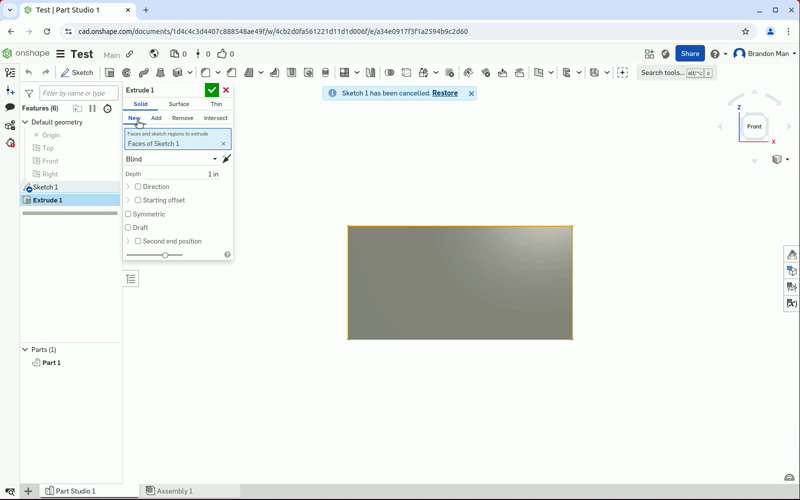
key(tab, 4)
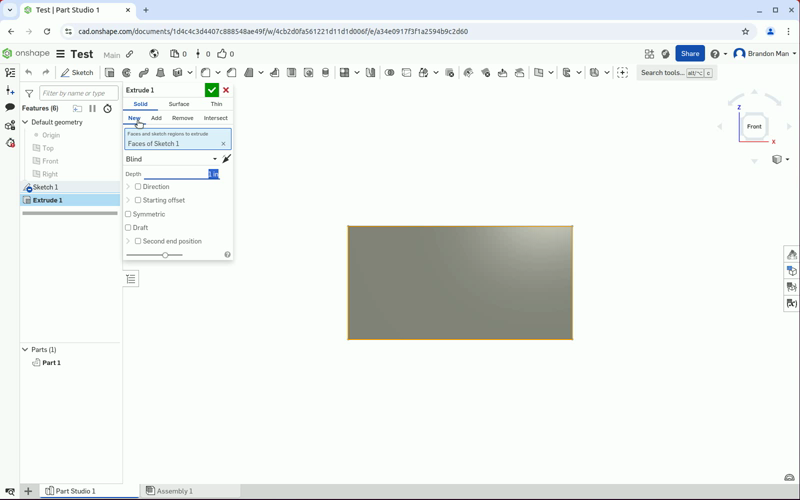
text(23.108)
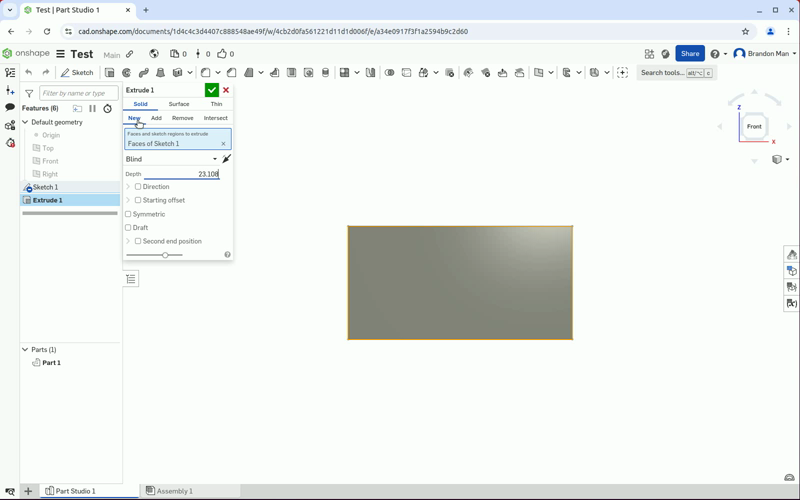
key(tab, 3)
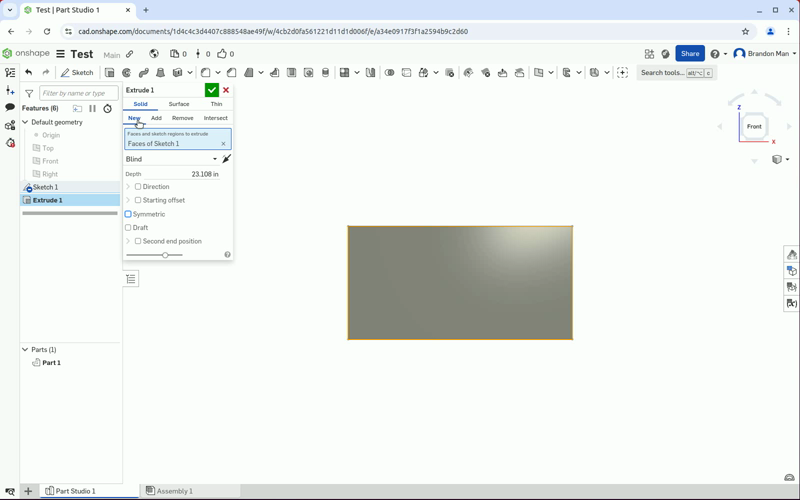
key(space)
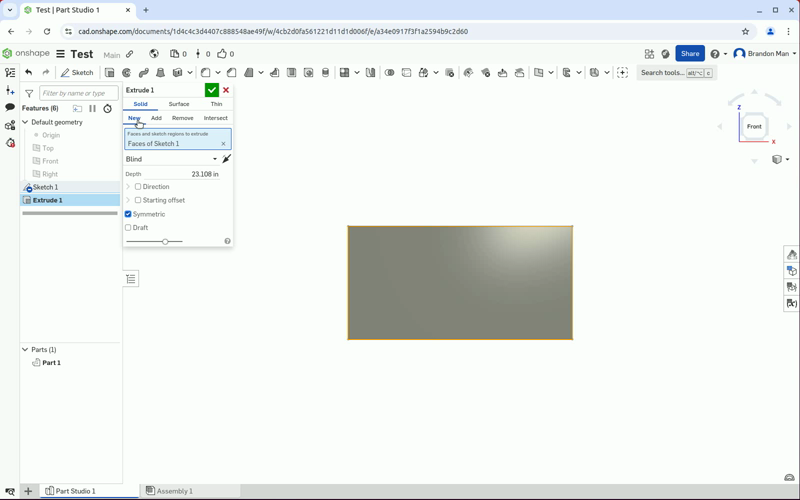
key(enter)
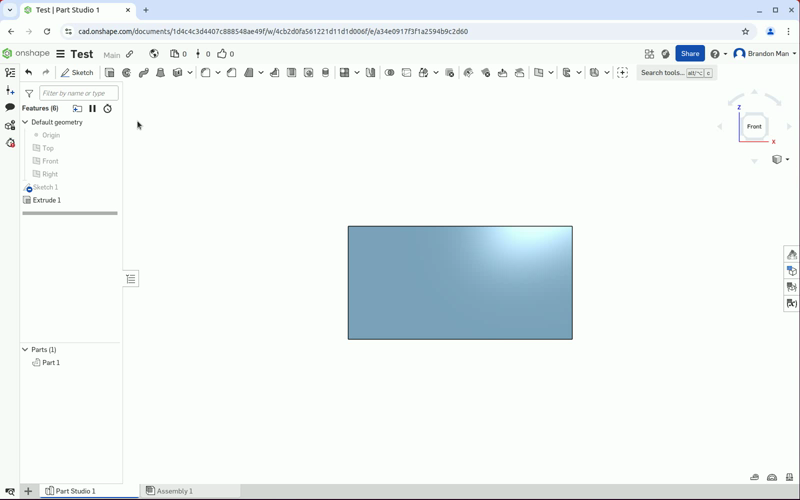
key(shift+h)
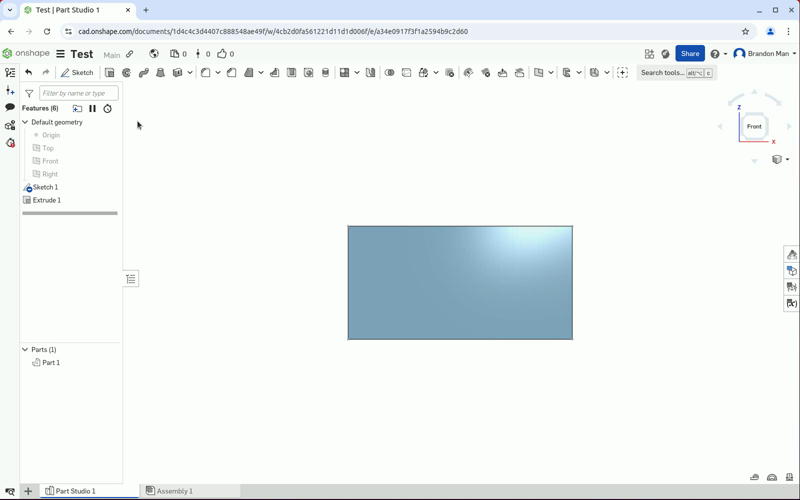
key(shift+h)
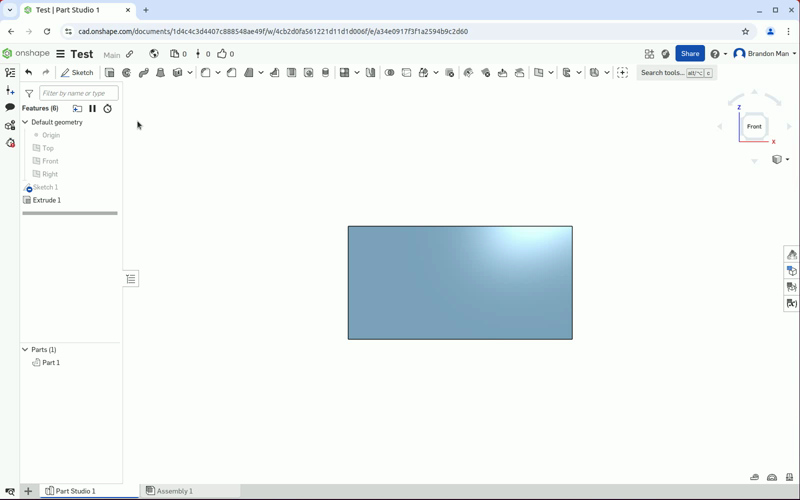
mouse_move(73, 189)
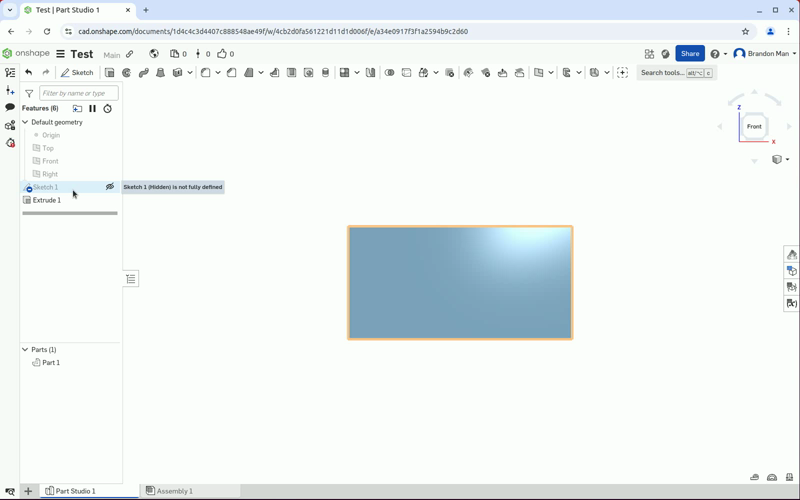
click(73, 189)
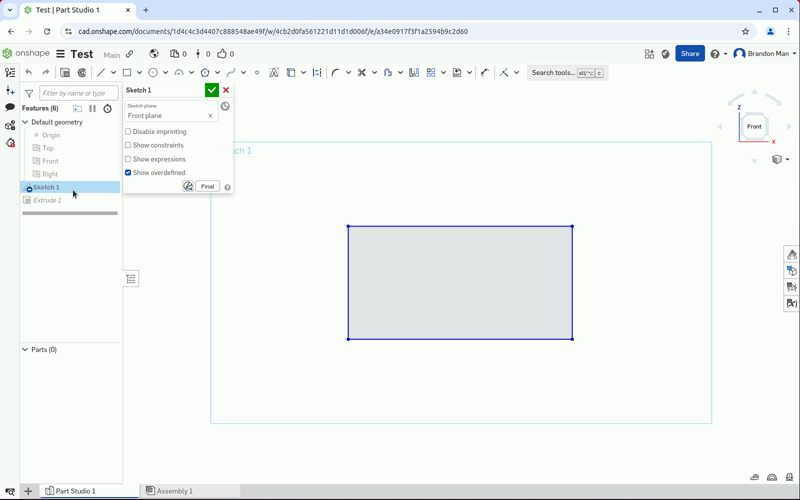
mouse_move(229, 92)
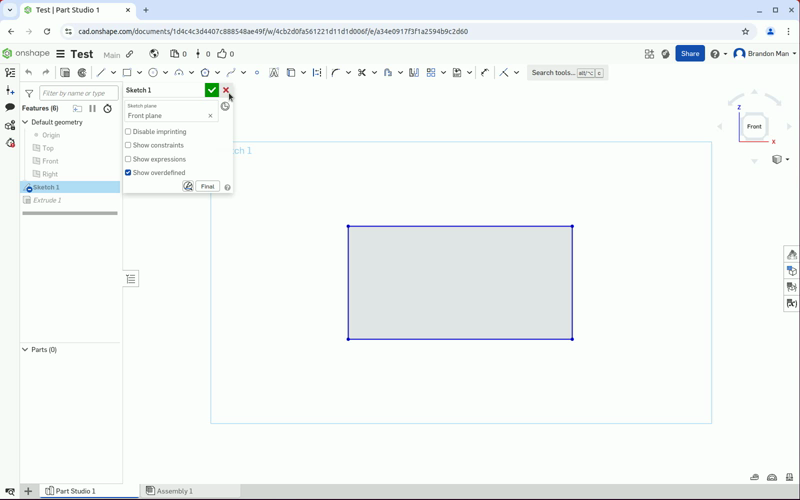
click(229, 92)
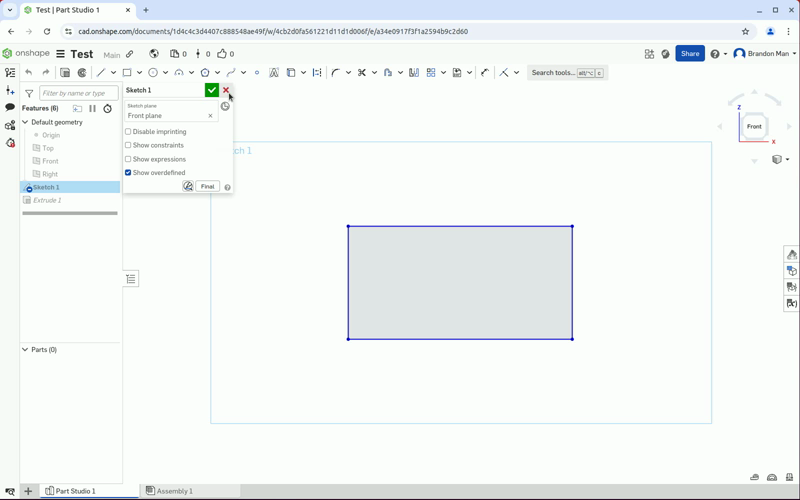
key(shift+s)
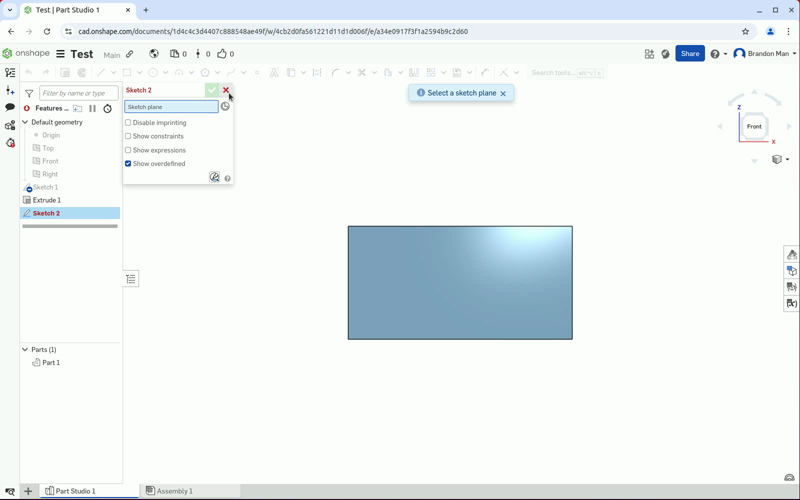
mouse_move(73, 163)
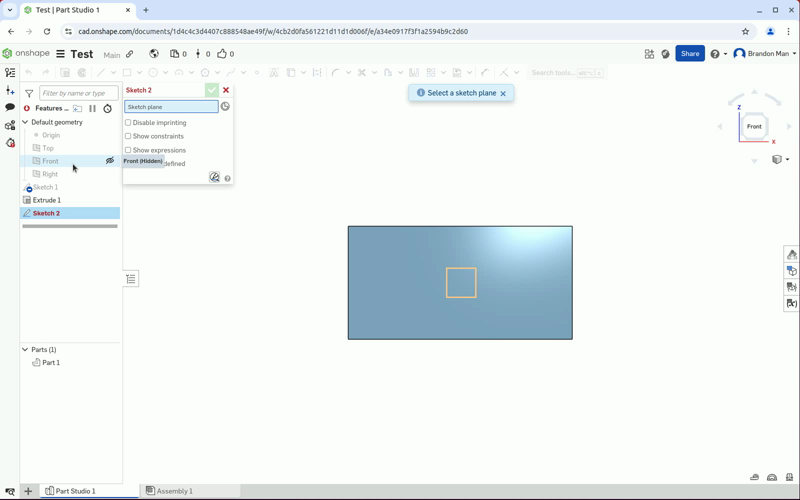
click(73, 163)
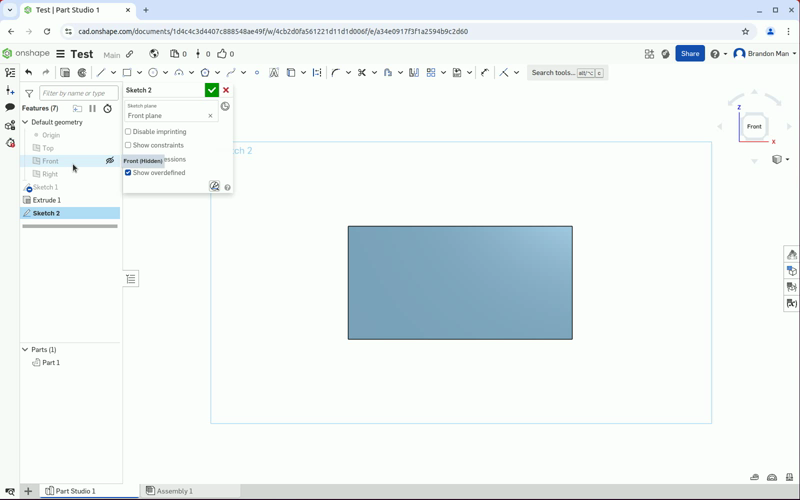
mouse_move(73, 352)
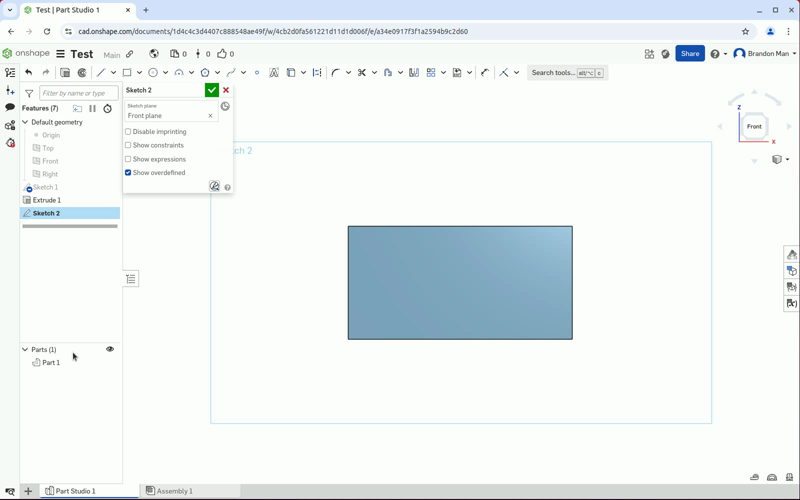
key(y)
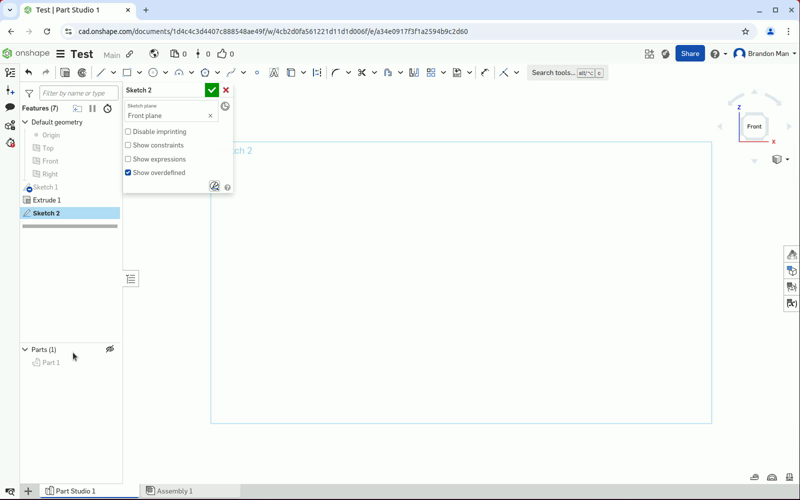
key(l)
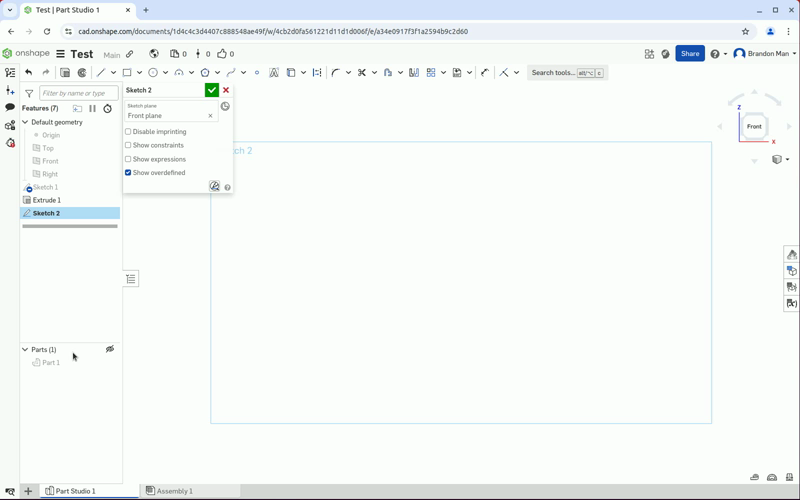
key_down(shift)
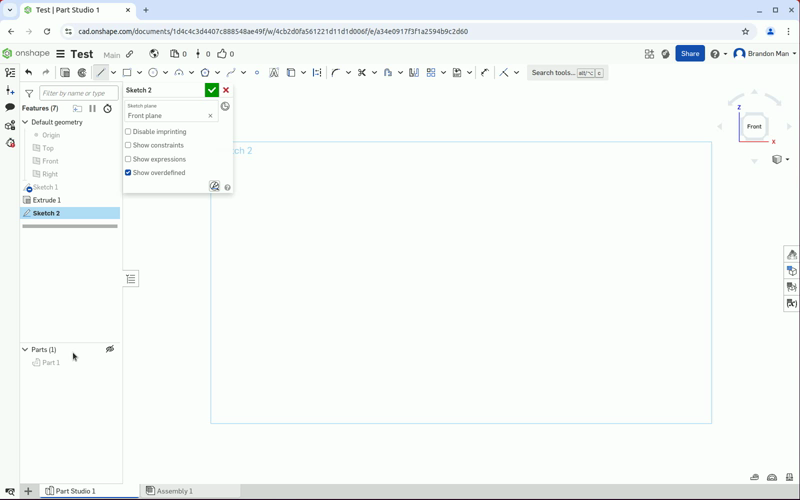
mouse_move(522, 259)
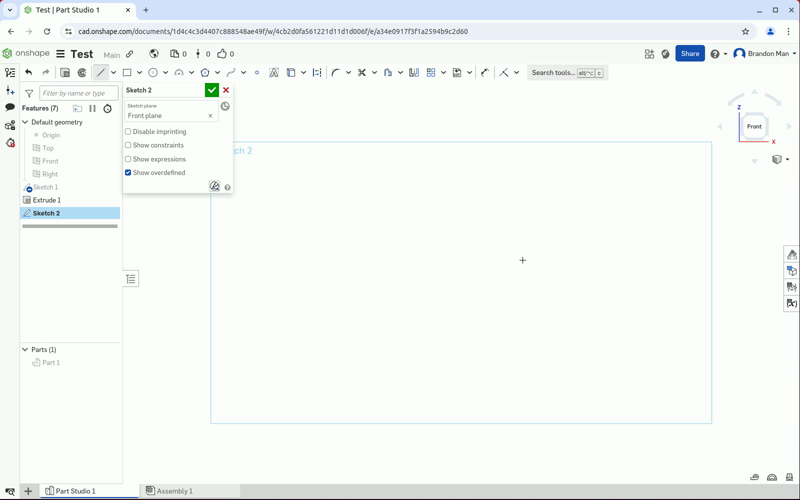
click(522, 259)
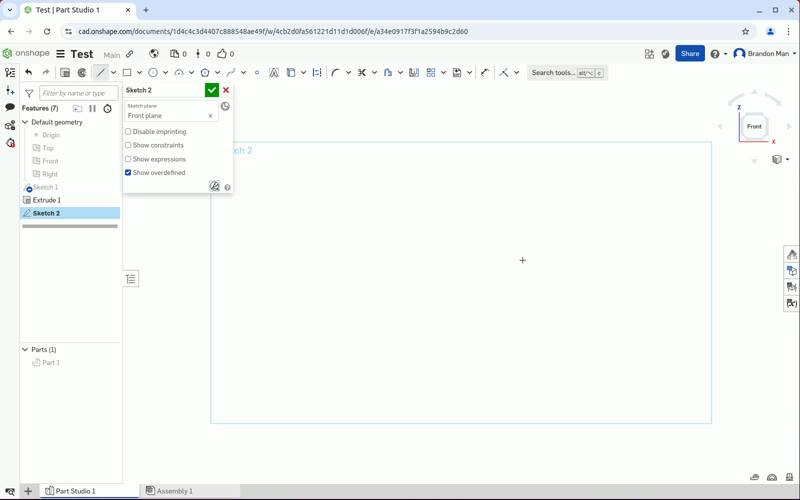
key_up(shift)
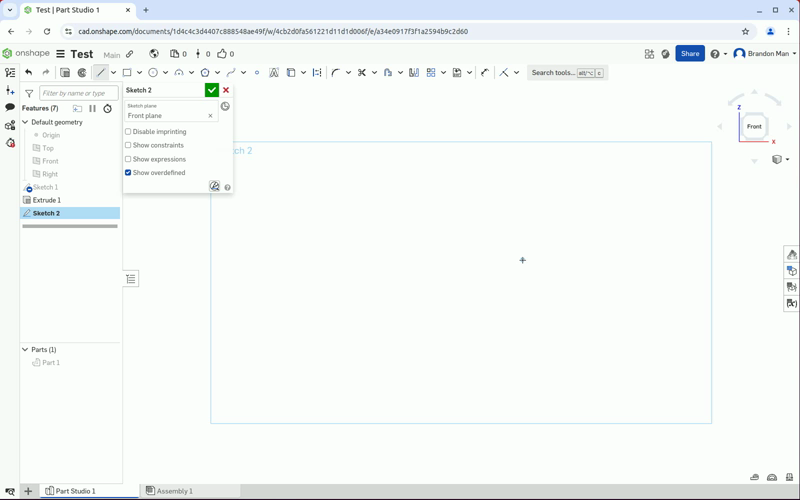
key_down(shift)
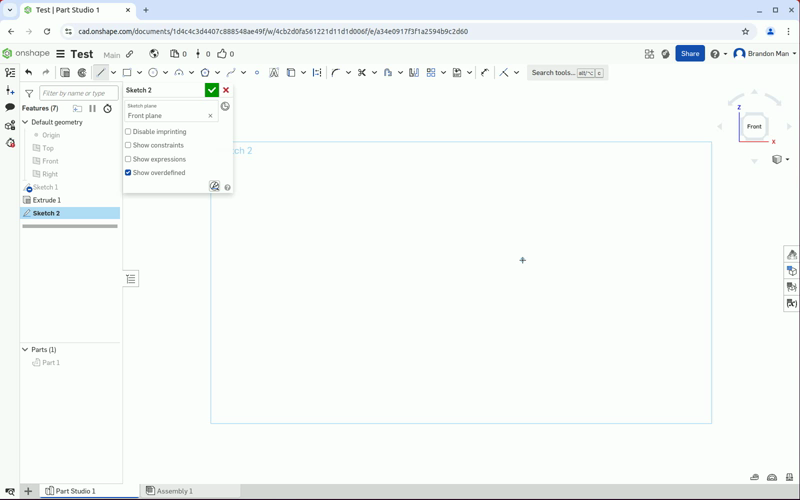
mouse_move(552, 259)
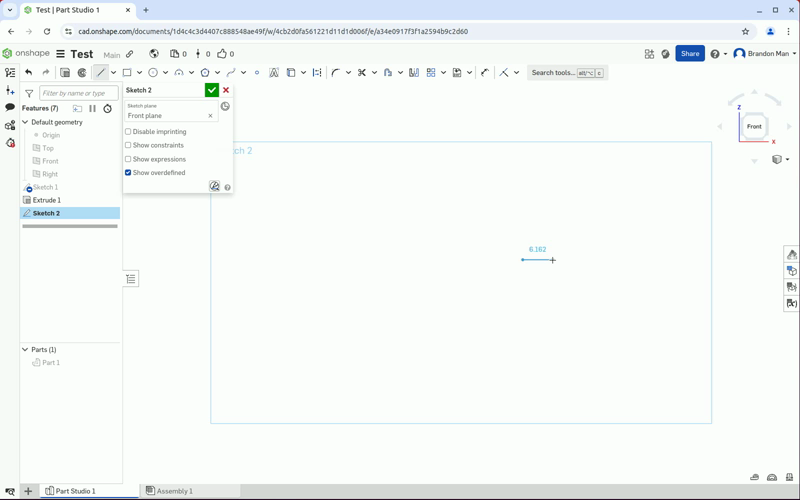
mouse_move(561, 259)
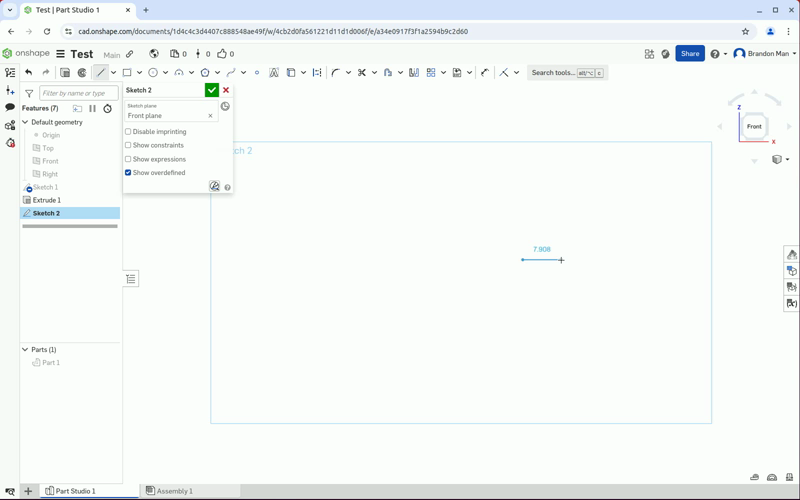
click(561, 259)
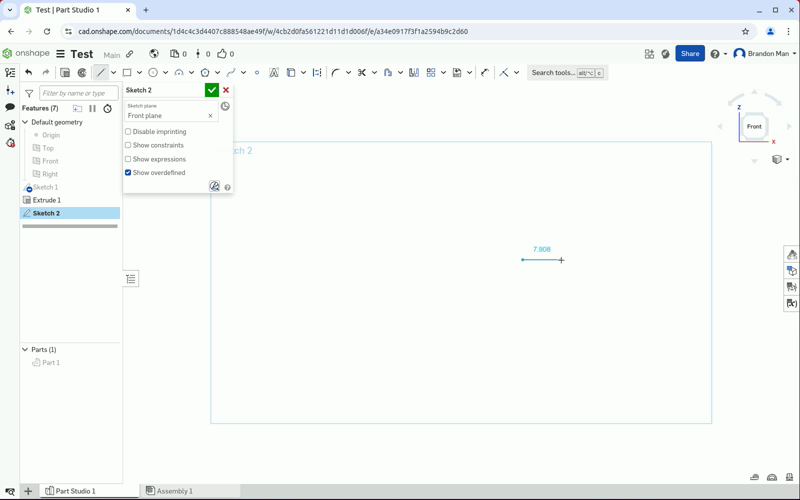
key_up(shift)
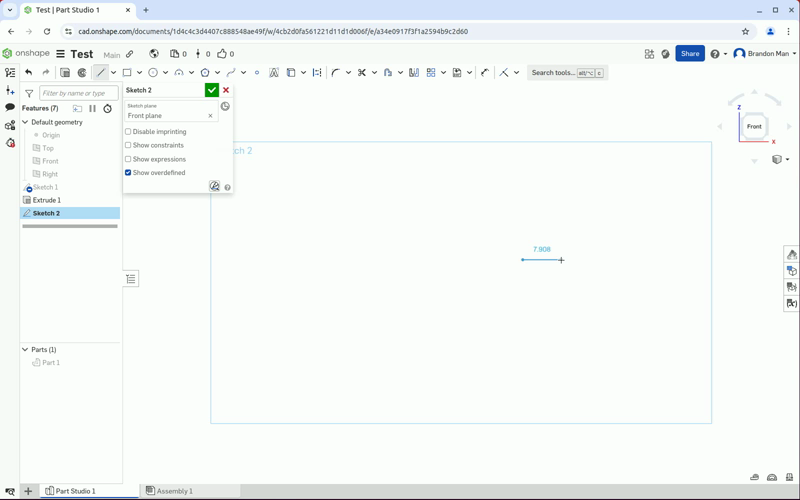
key_down(shift)
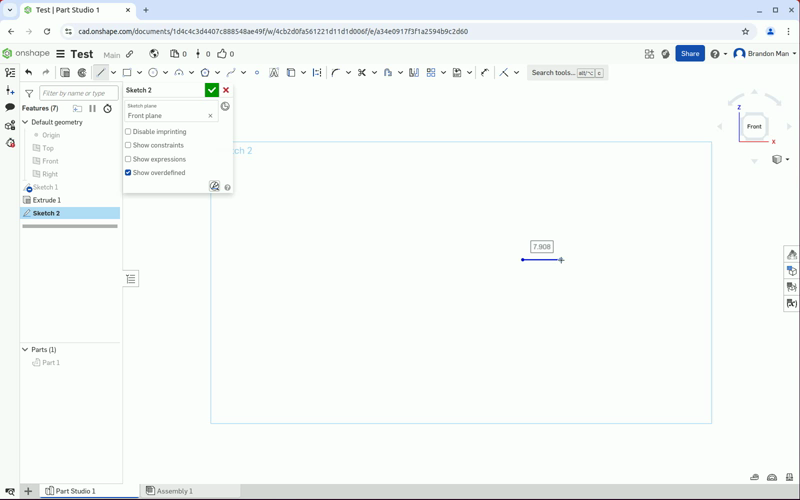
mouse_move(589, 259)
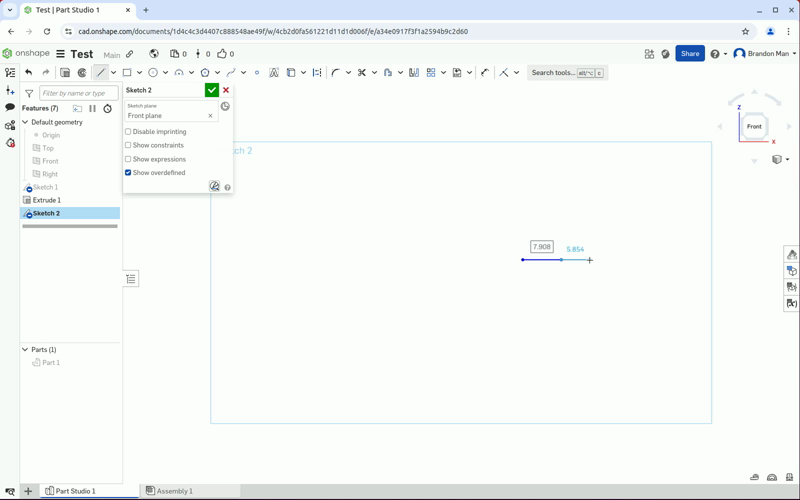
mouse_move(561, 240)
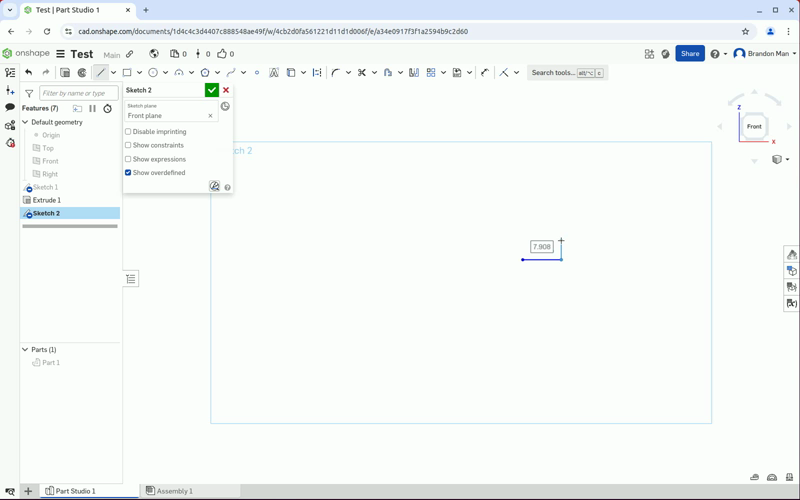
click(561, 240)
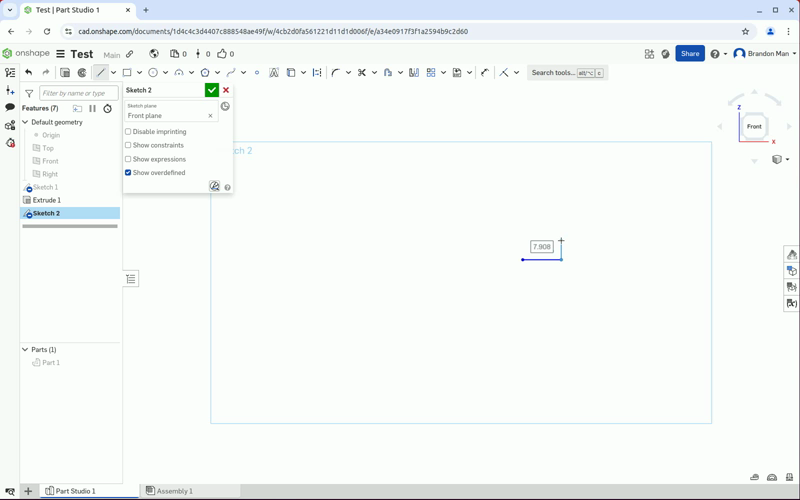
key_up(shift)
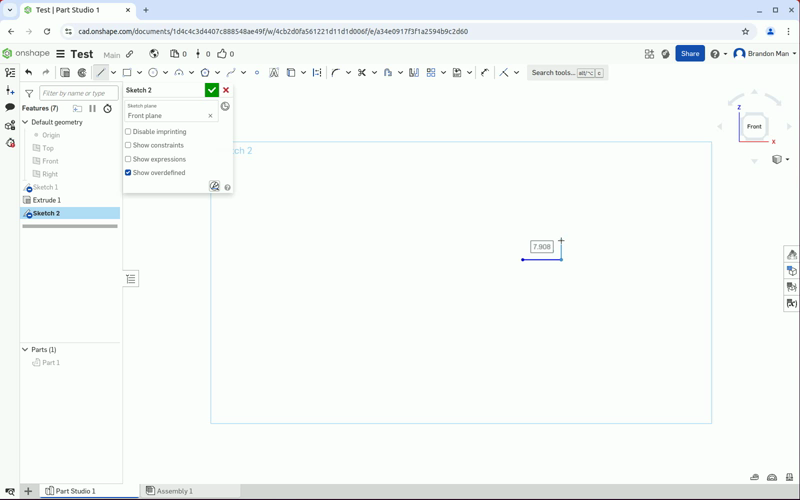
key_down(shift)
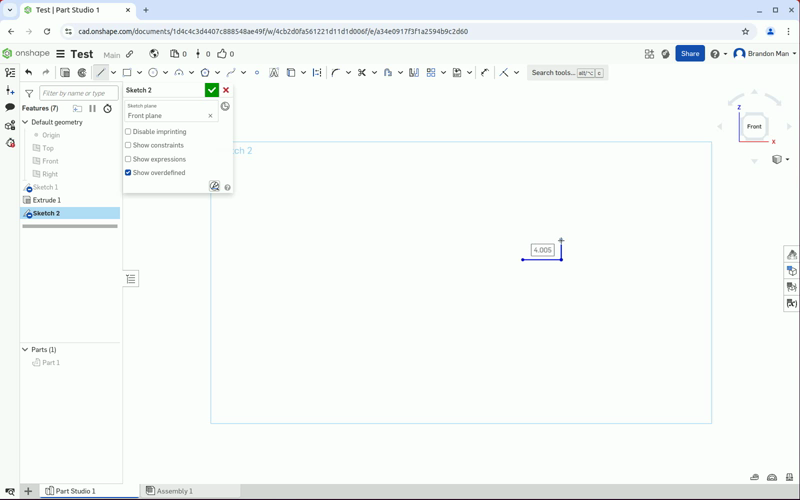
mouse_move(589, 240)
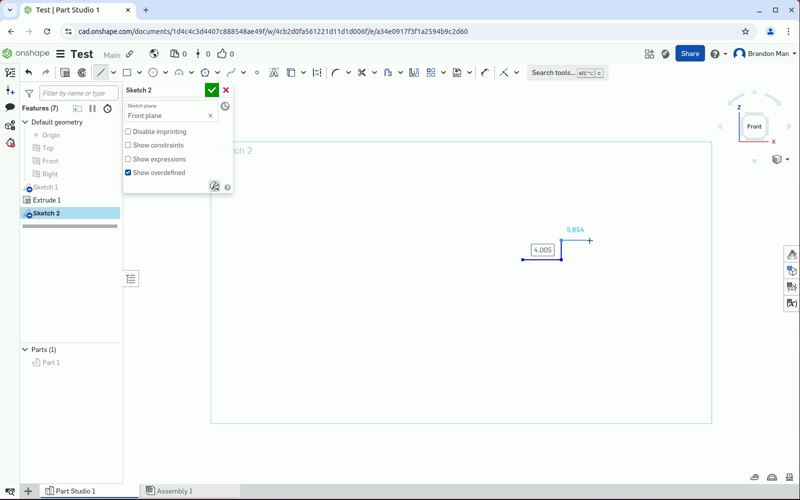
mouse_move(522, 240)
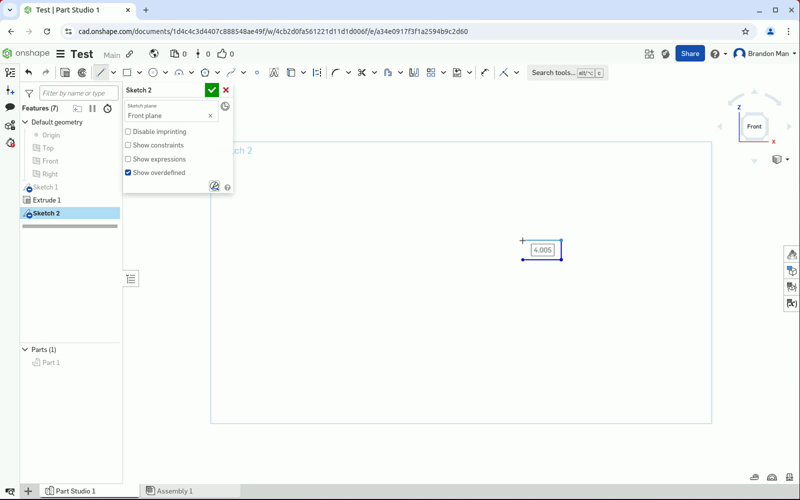
click(522, 240)
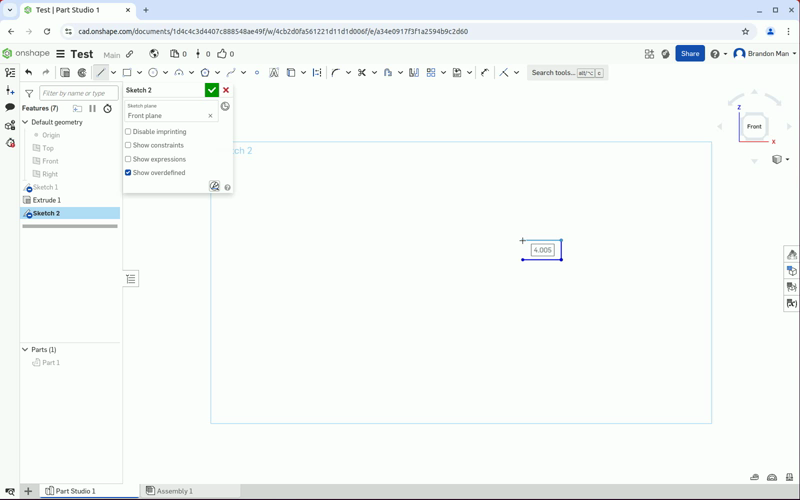
key_up(shift)
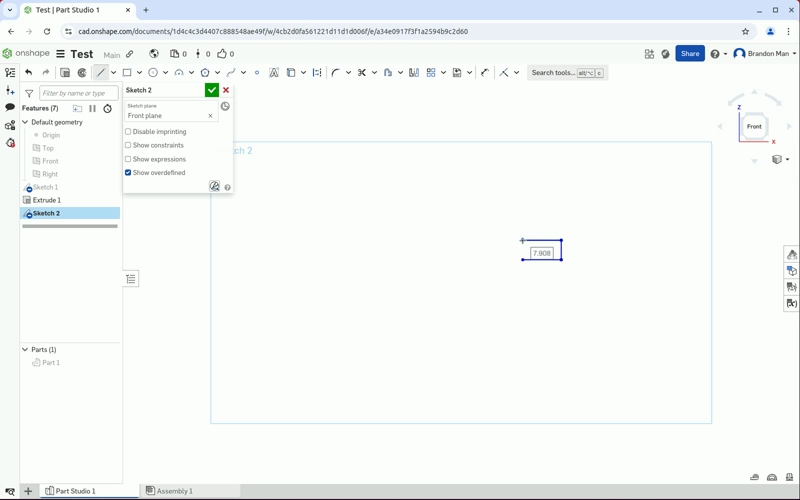
mouse_move(552, 240)
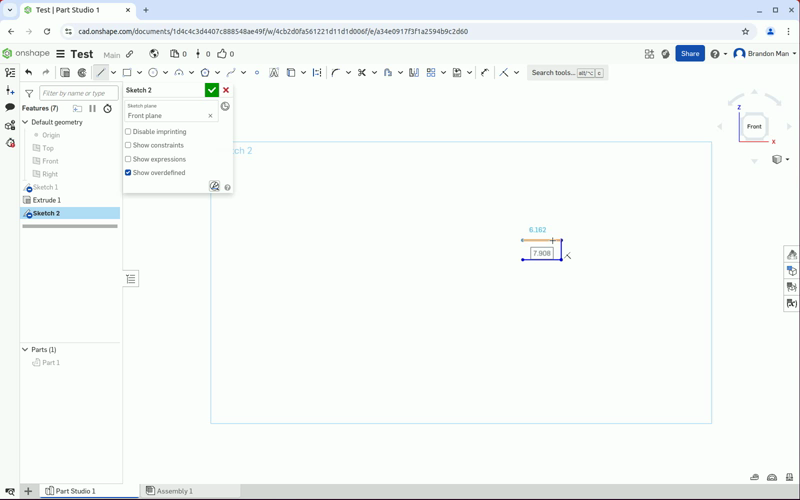
key_down(shift)
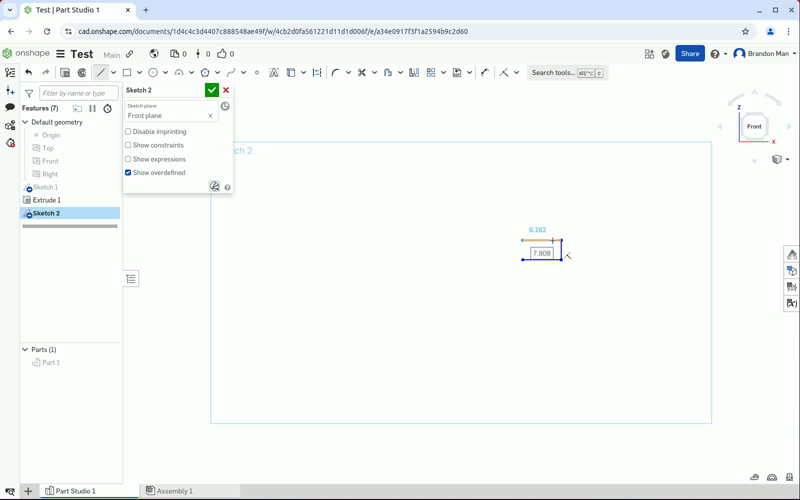
mouse_move(522, 259)
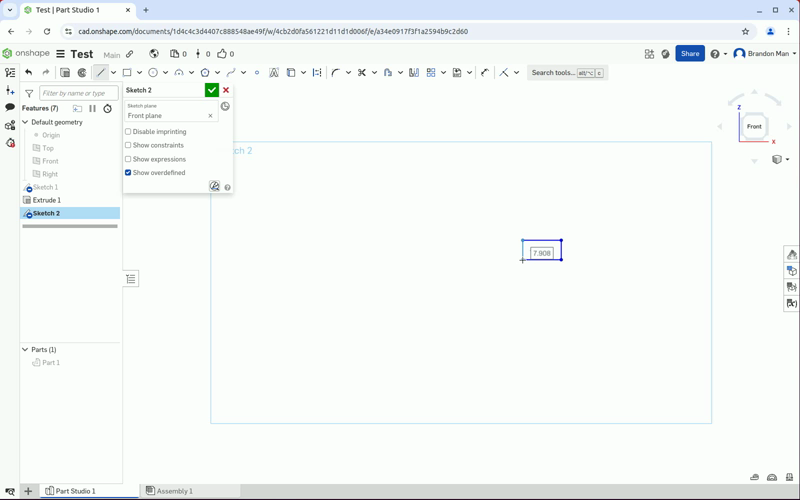
key_up(shift)
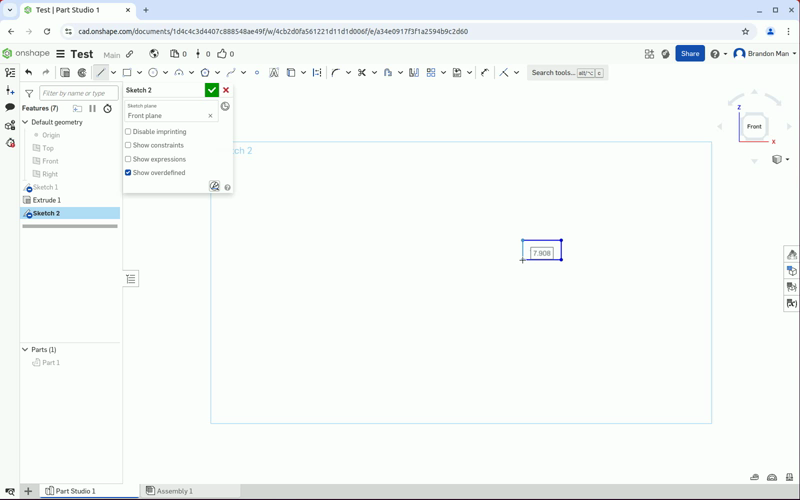
click(522, 259)
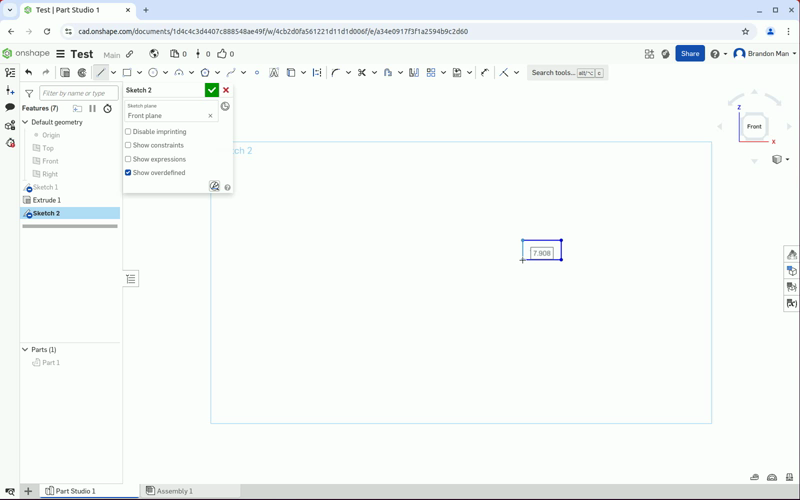
key(esc)
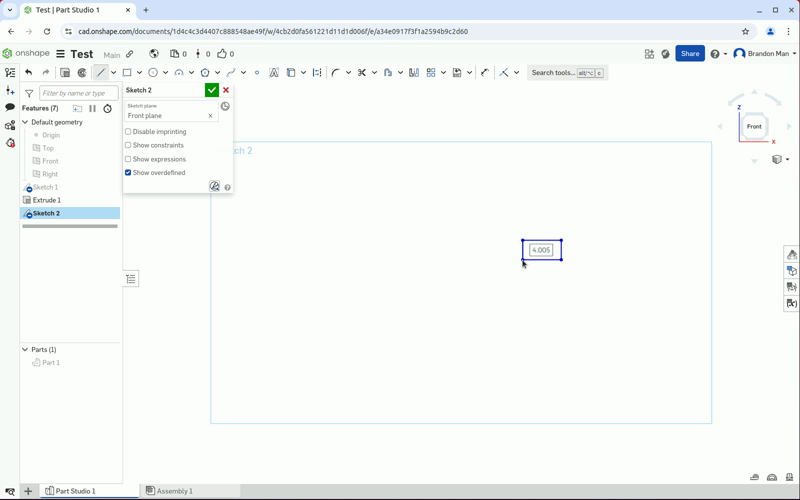
mouse_move(560, 256)
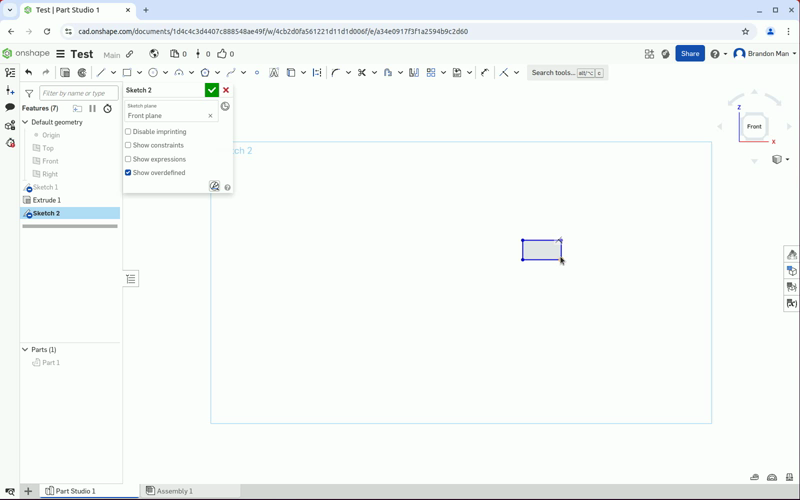
scroll(6)
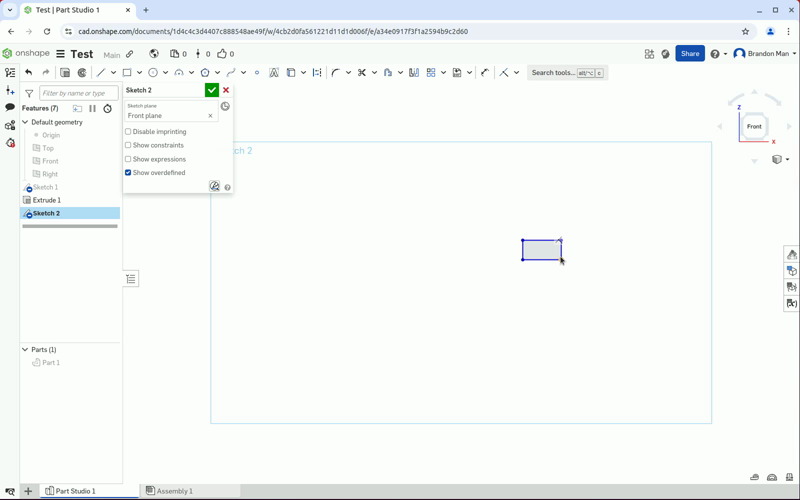
scroll(6)
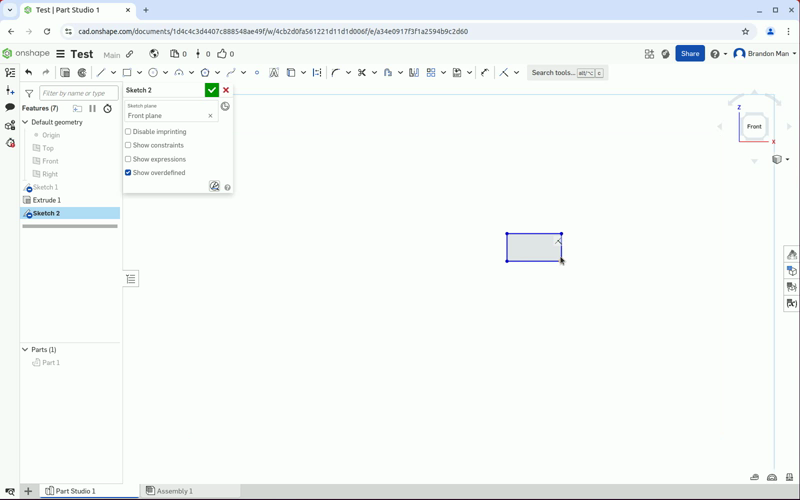
scroll(6)
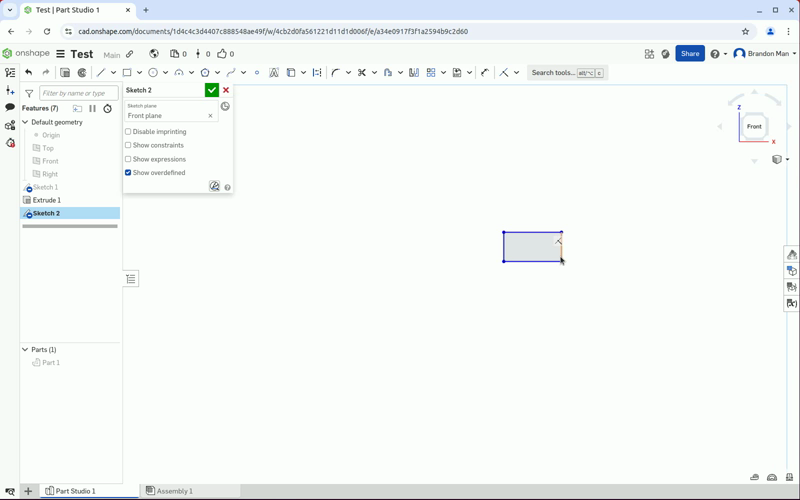
scroll(6)
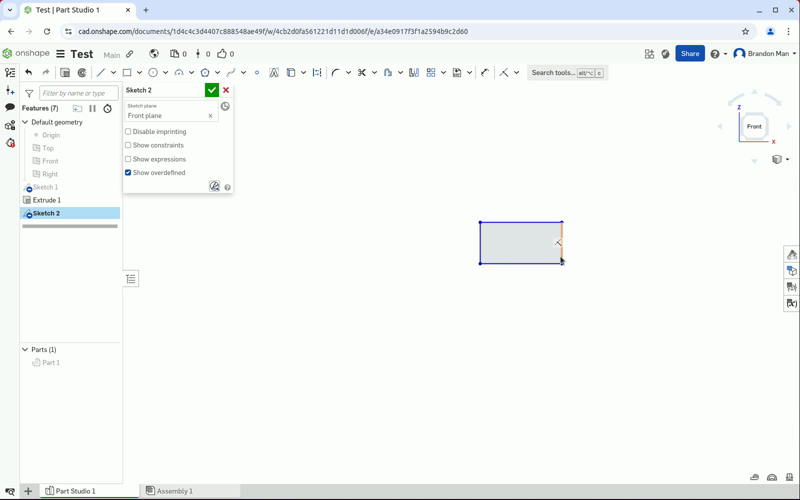
scroll(6)
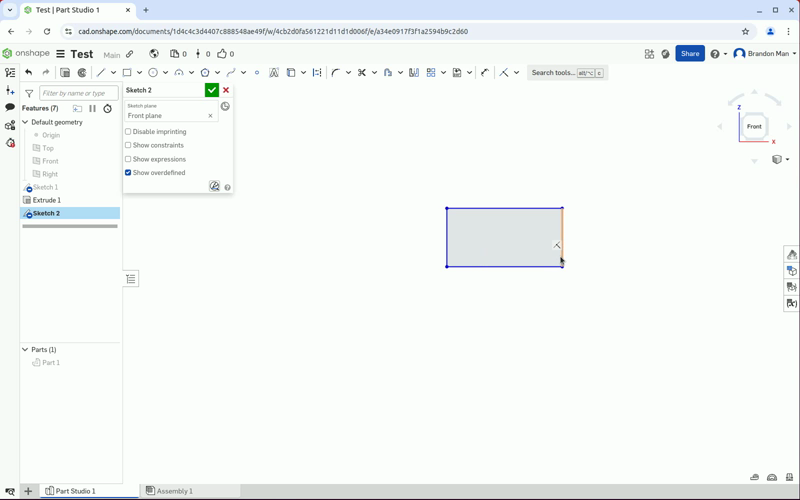
scroll(6)
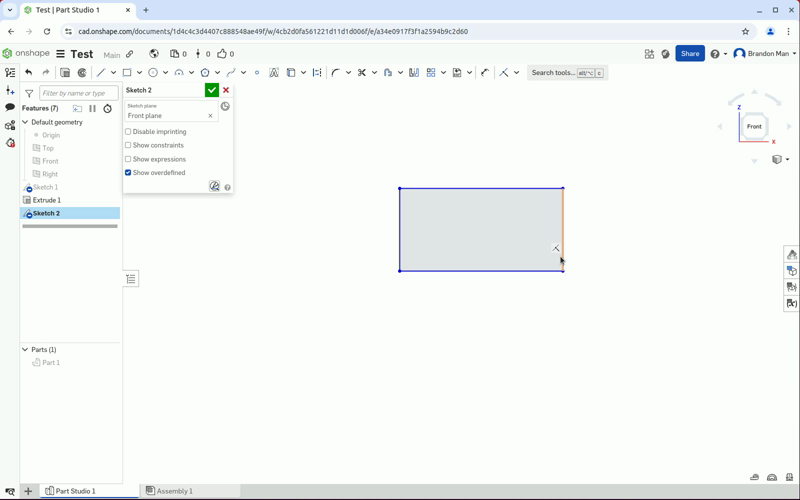
scroll(6)
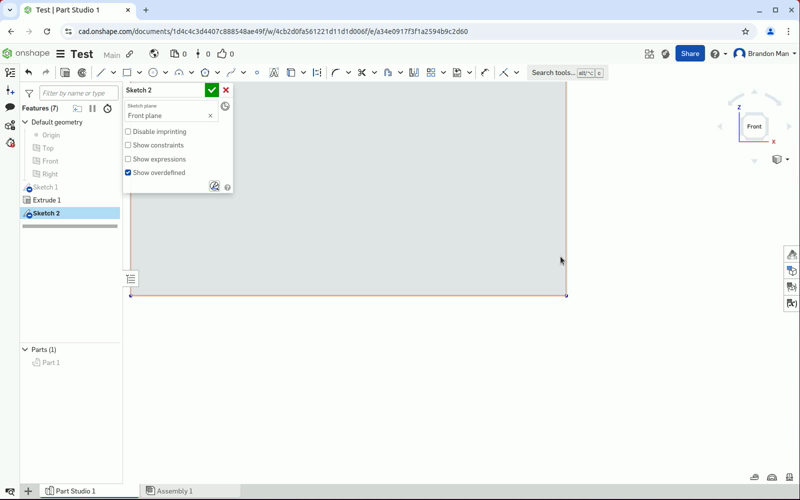
click(560, 256)
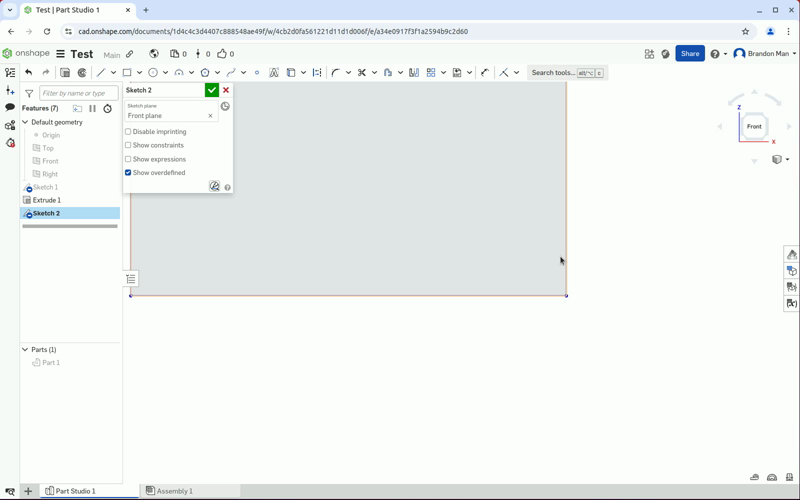
scroll(-6)
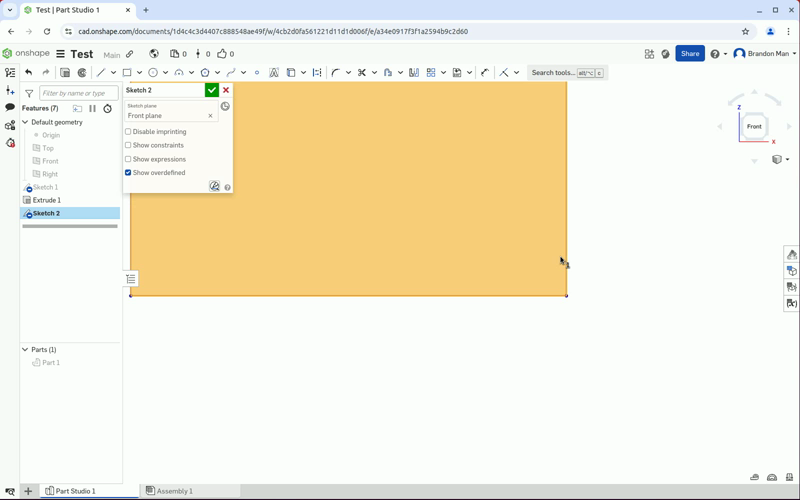
scroll(-6)
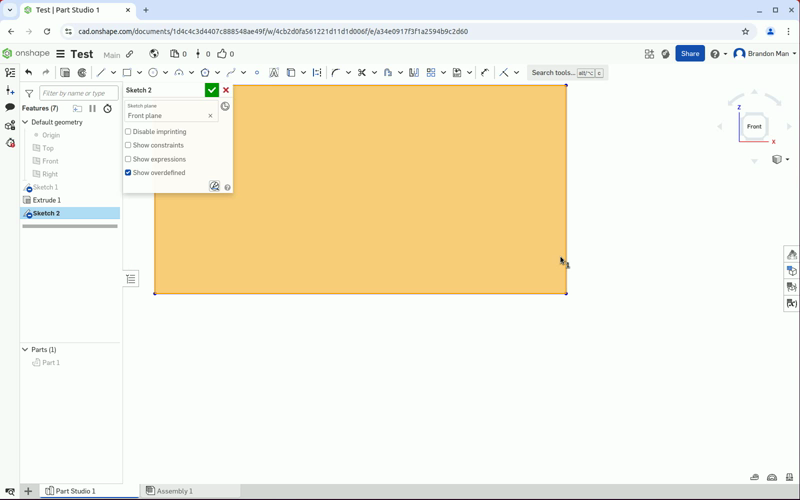
scroll(-6)
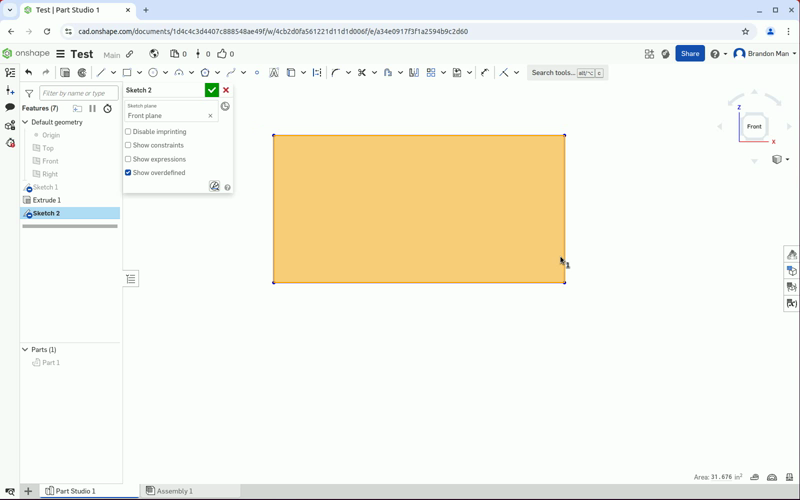
scroll(-6)
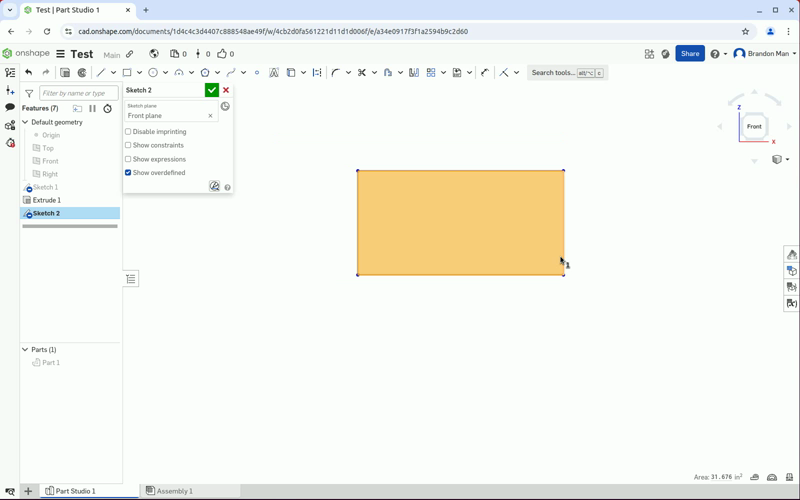
scroll(-6)
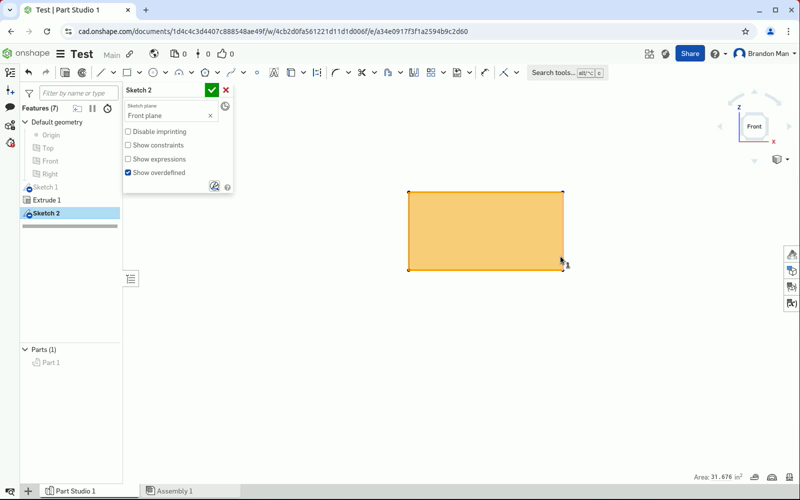
scroll(-6)
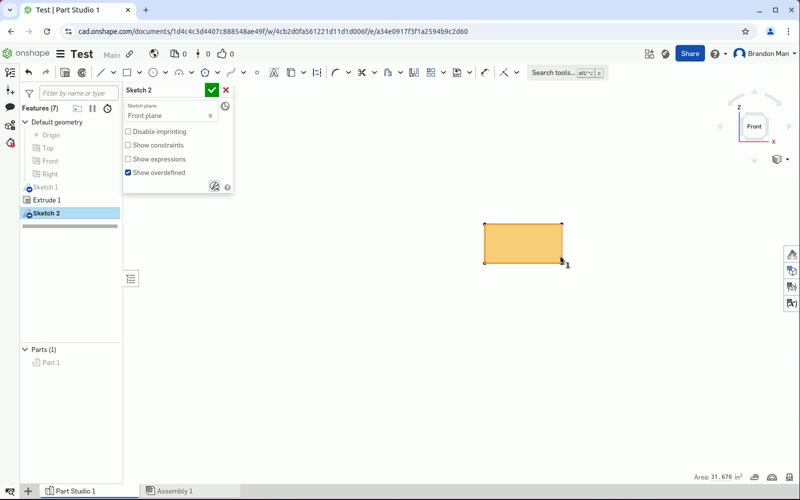
scroll(-6)
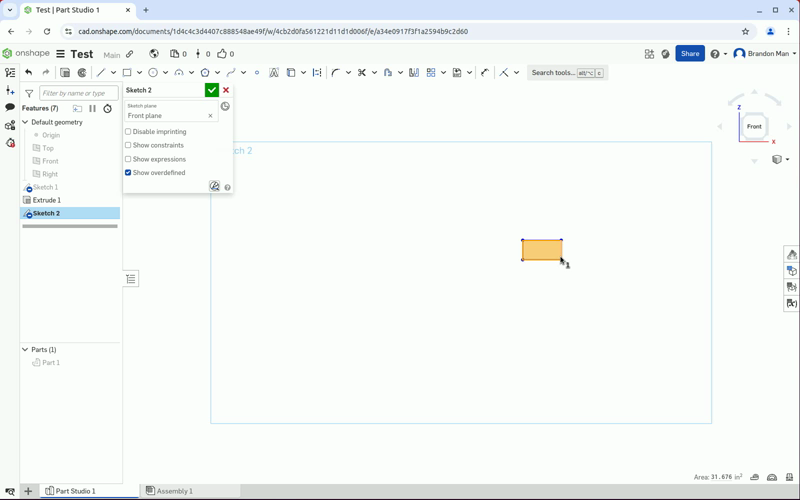
mouse_move(73, 352)
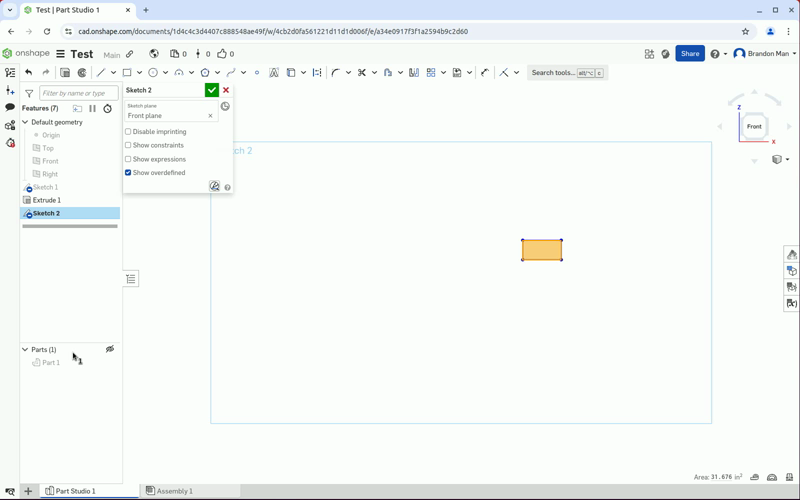
key(shift+y)
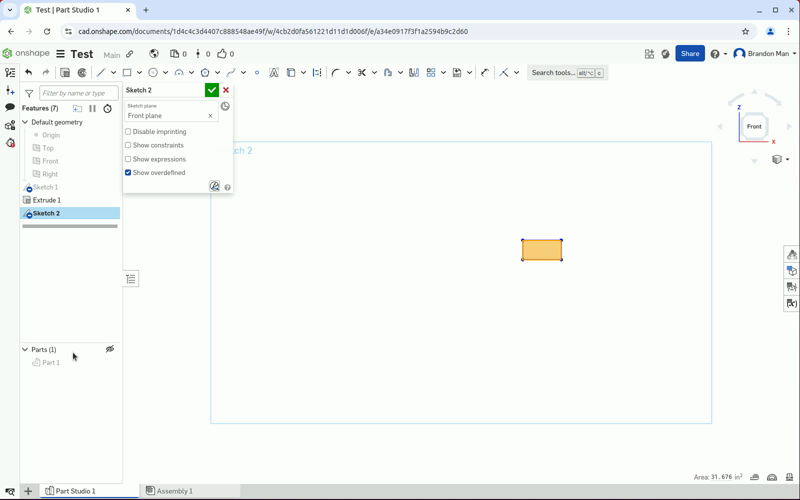
key(shift+e)
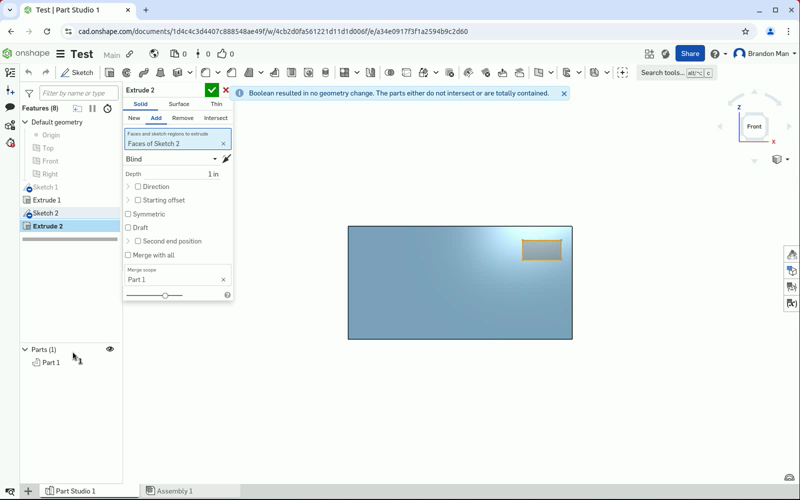
mouse_move(143, 106)
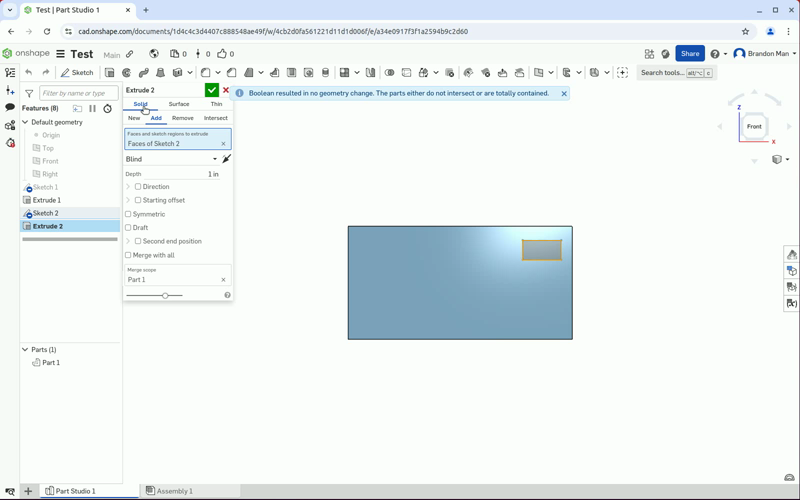
click(143, 106)
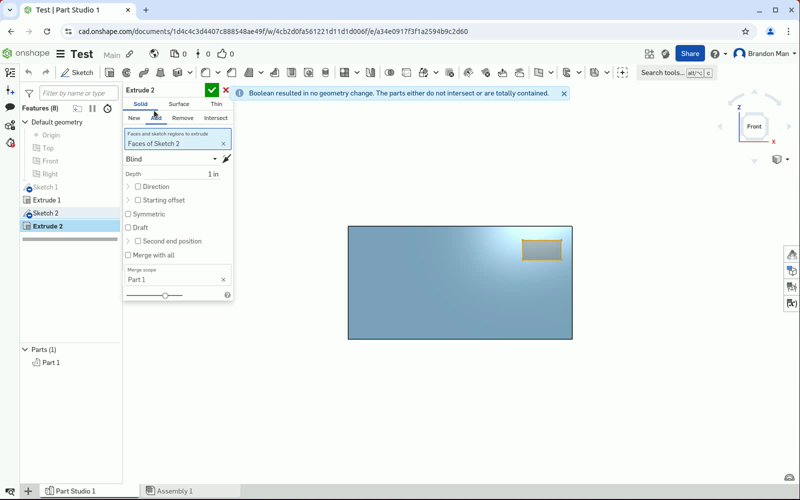
mouse_move(186, 120)
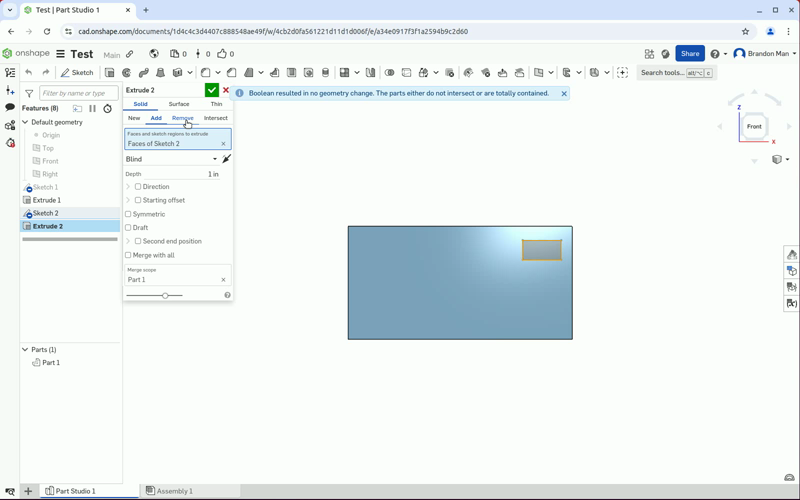
click(186, 120)
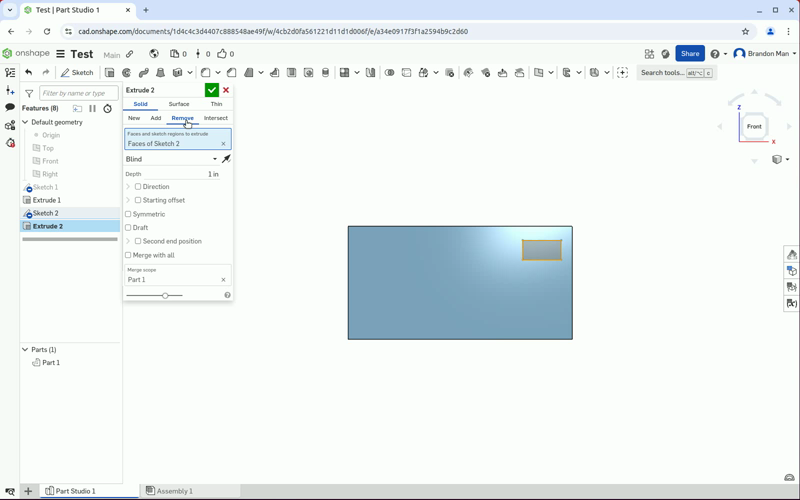
key(tab, 4)
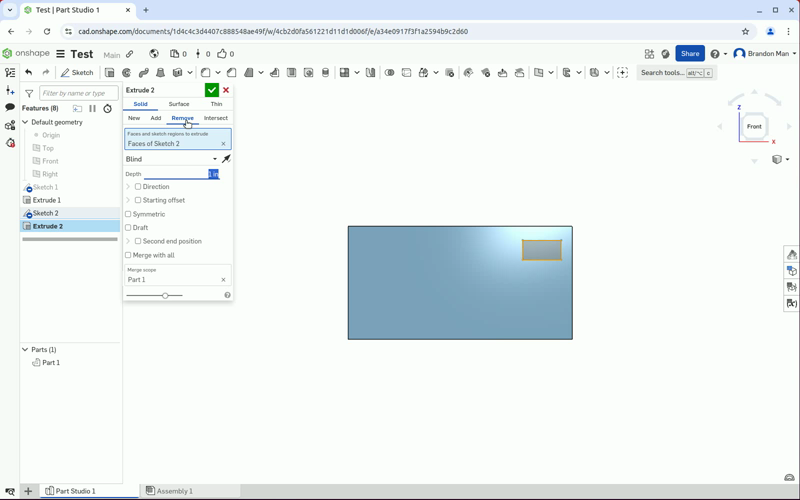
text(46.216)
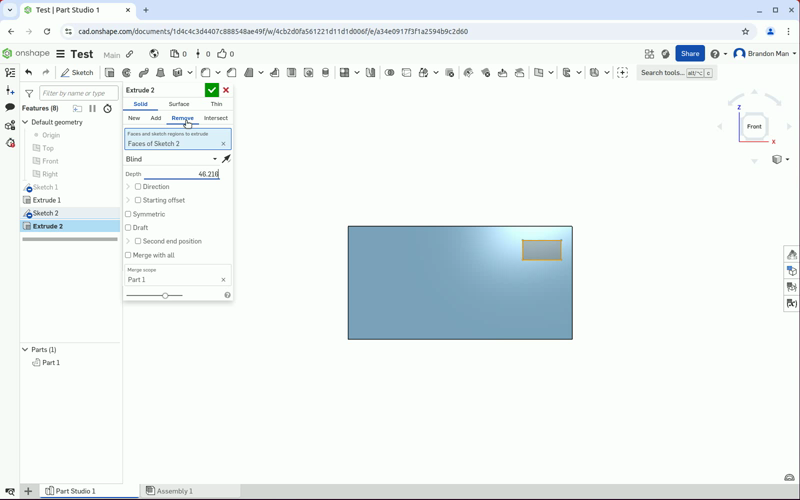
key(tab, 3)
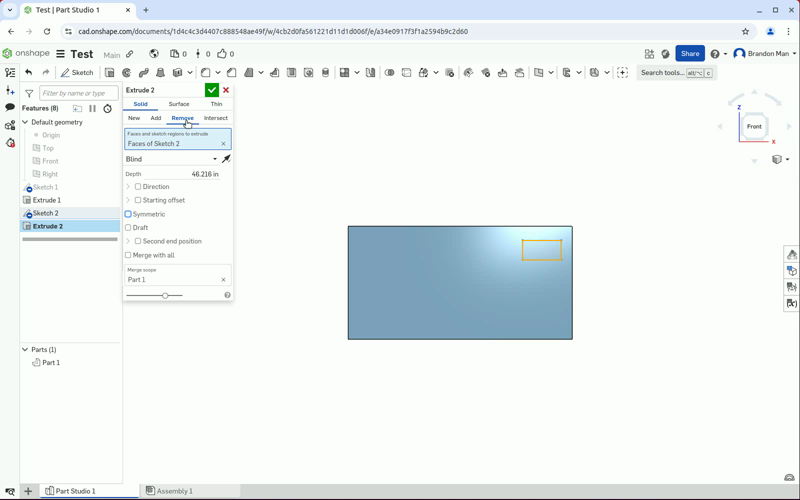
key(space)
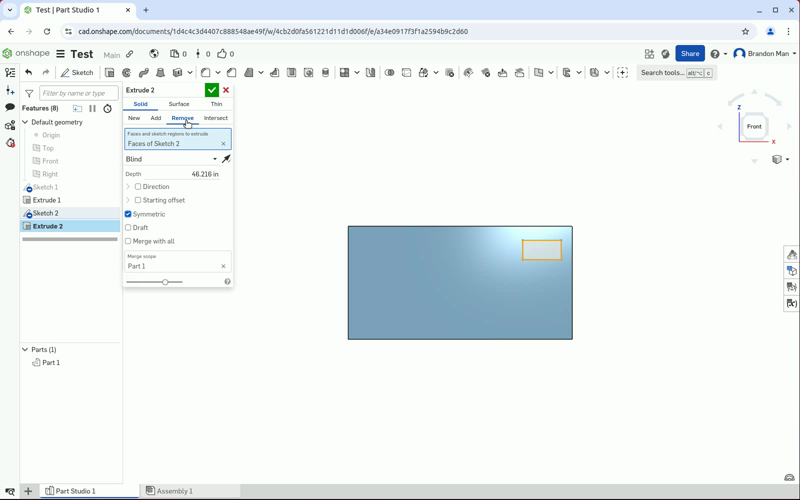
key(tab, 2)
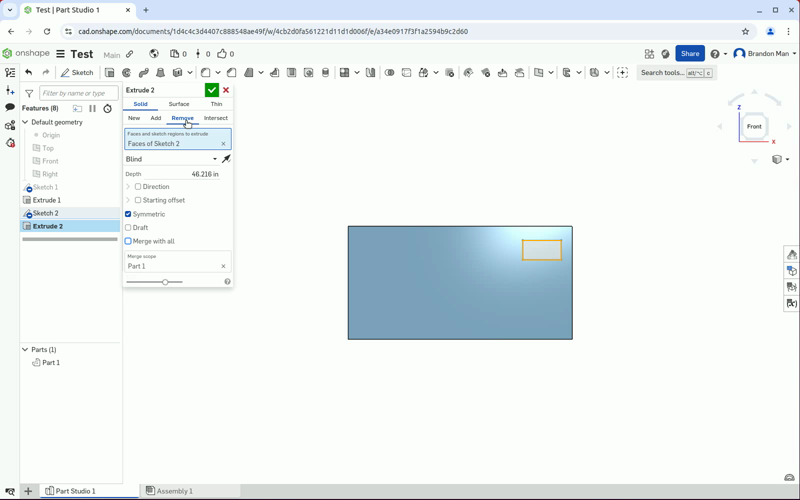
key(space)
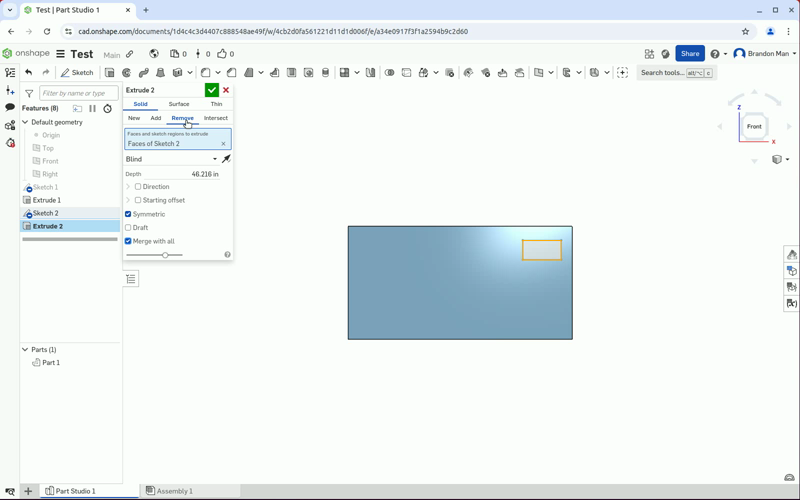
key(enter)
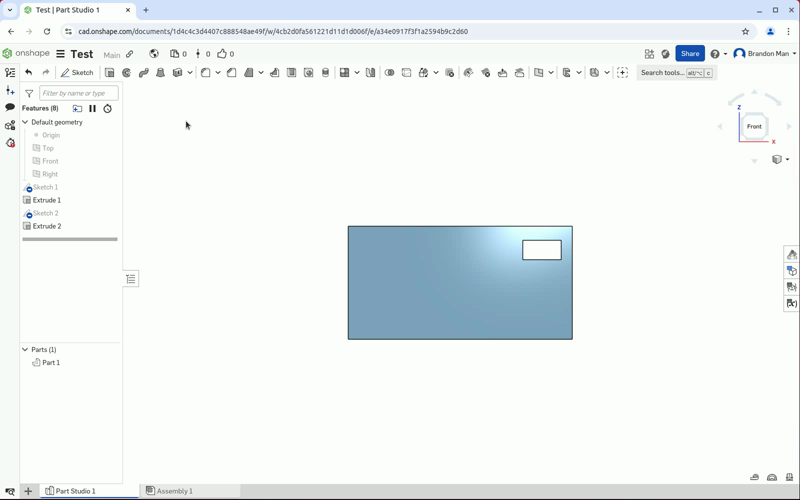
key(shift+h)
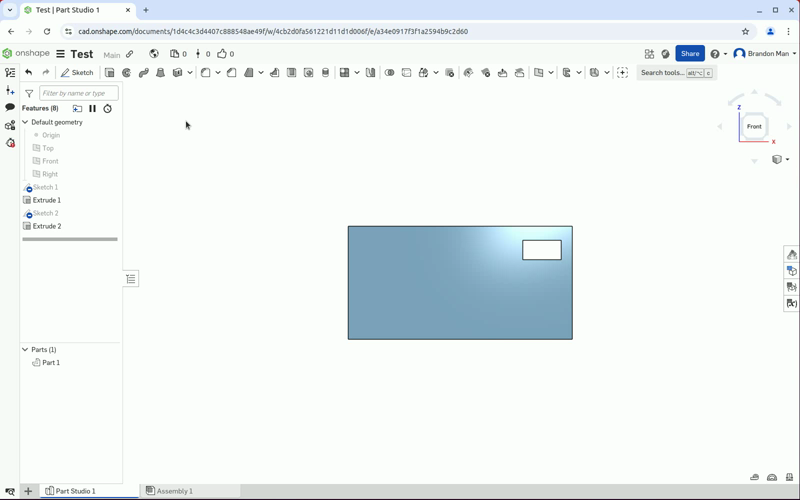
key(shift+h)
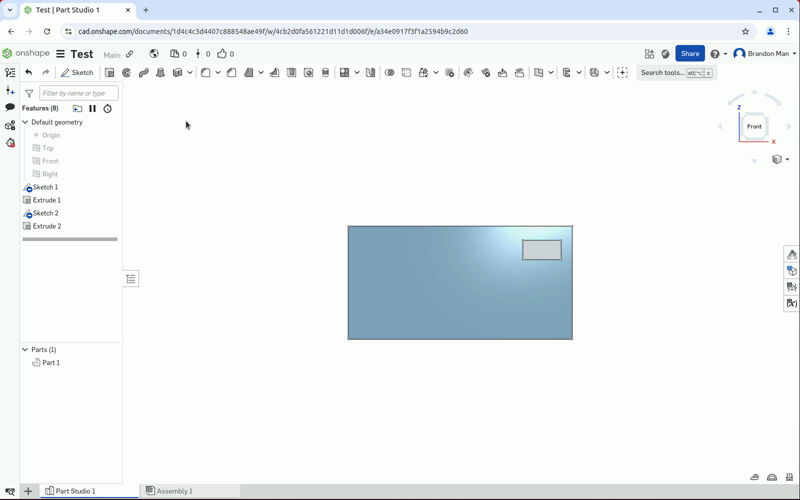
key(shift+7)
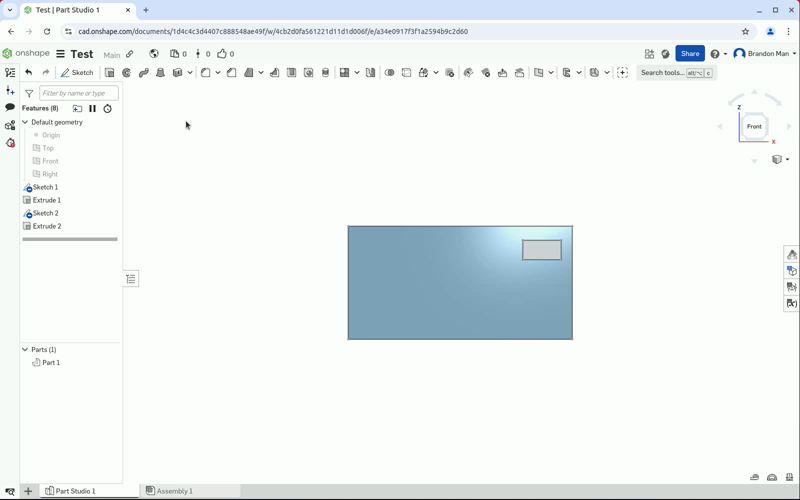
key(left, 2)
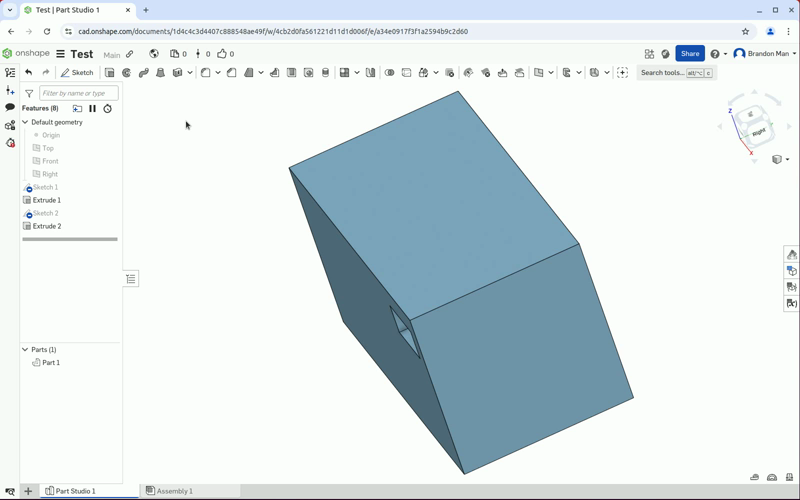
key(down, 2)
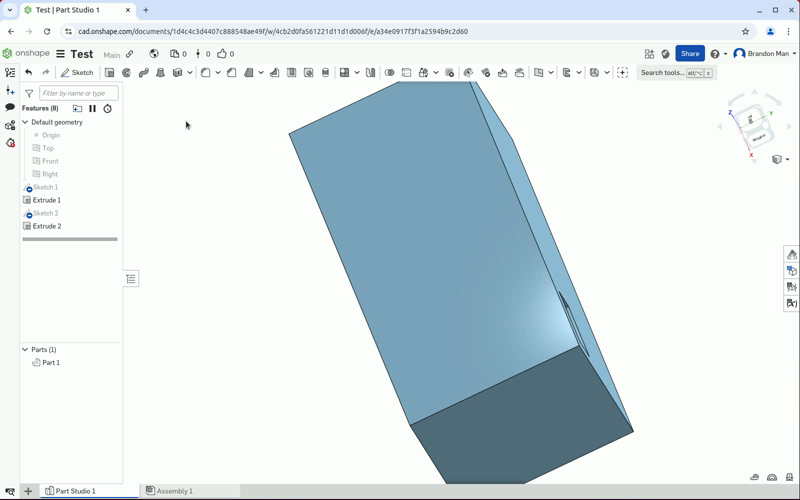
key(up, 2)
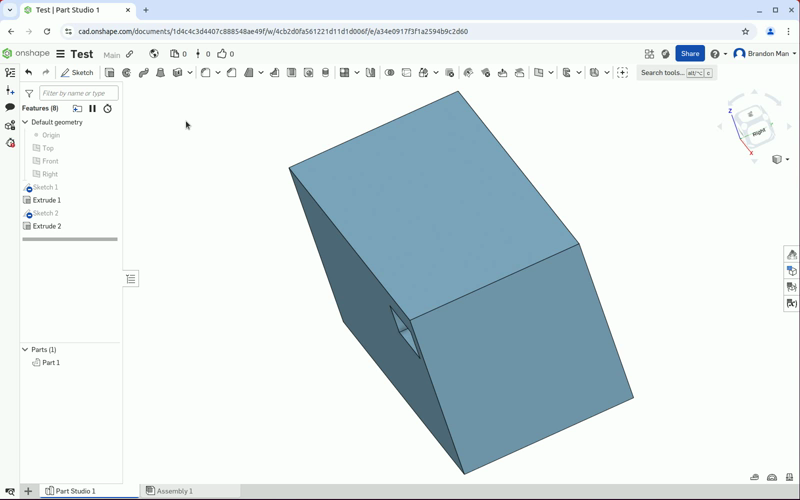
key(right, 2)
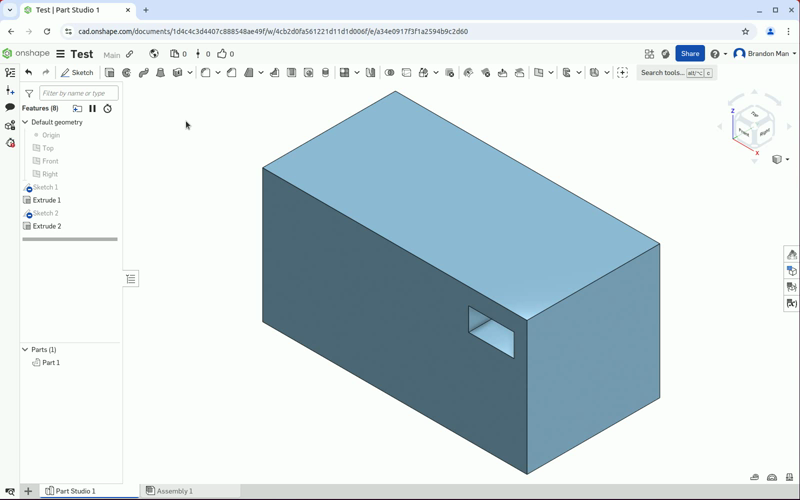
mouse_move(73, 189)
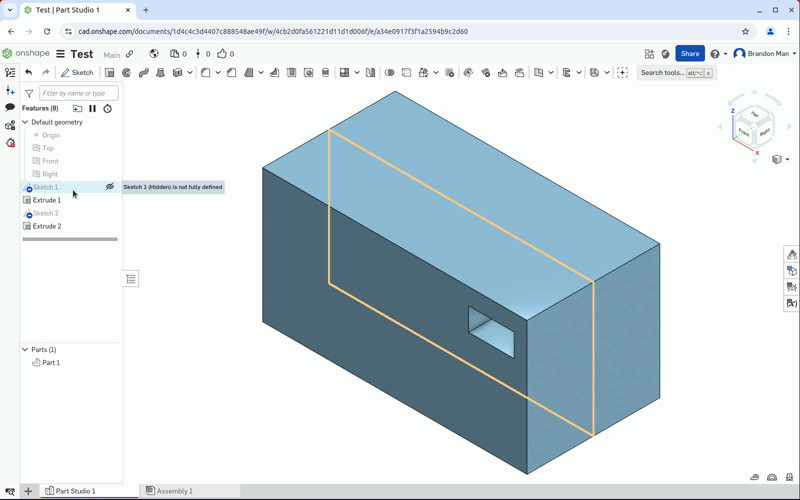
click(73, 189)